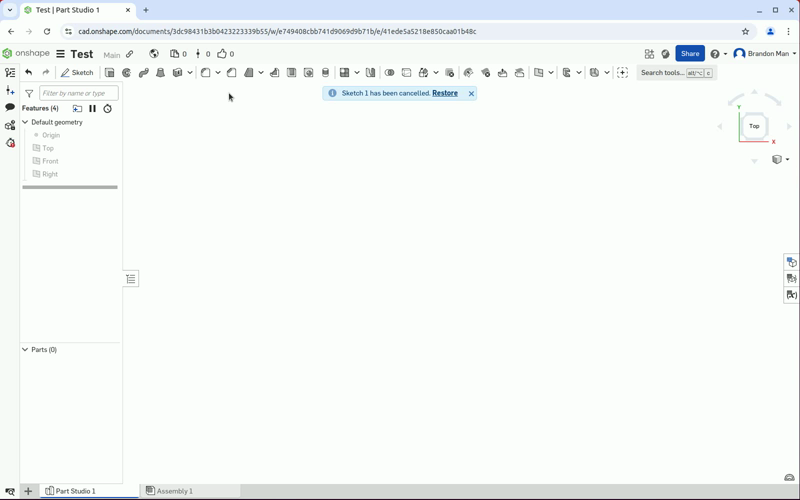
key(shift+h)
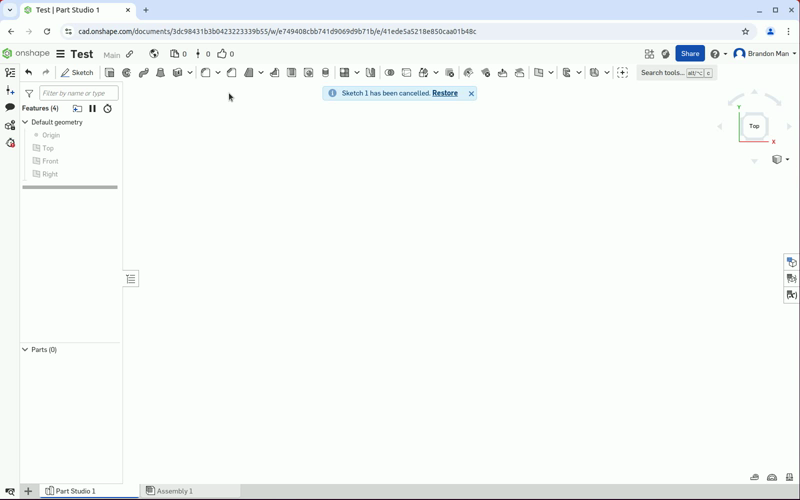
mouse_move(73, 352)
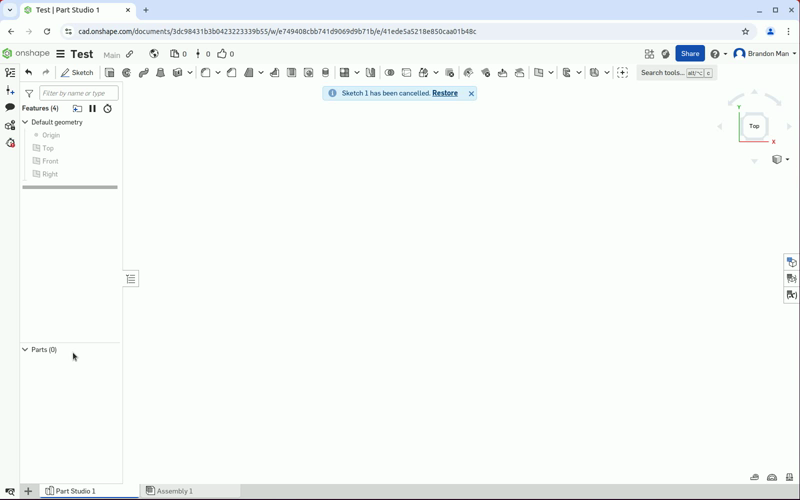
key(y)
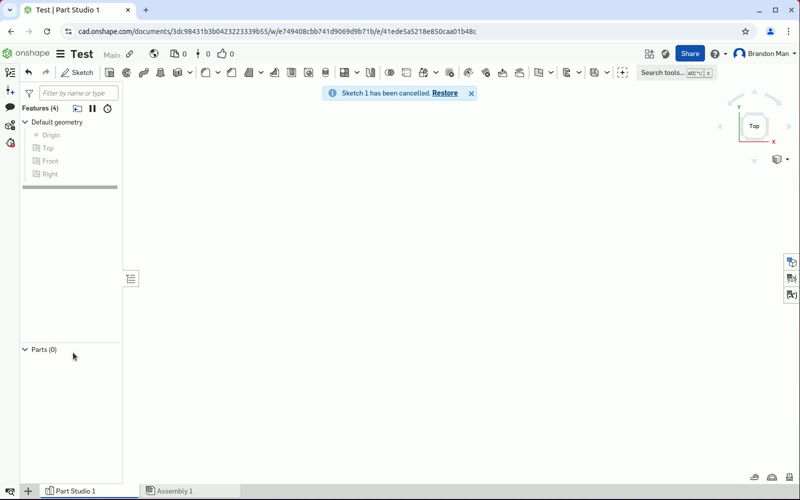
key(shift+p)
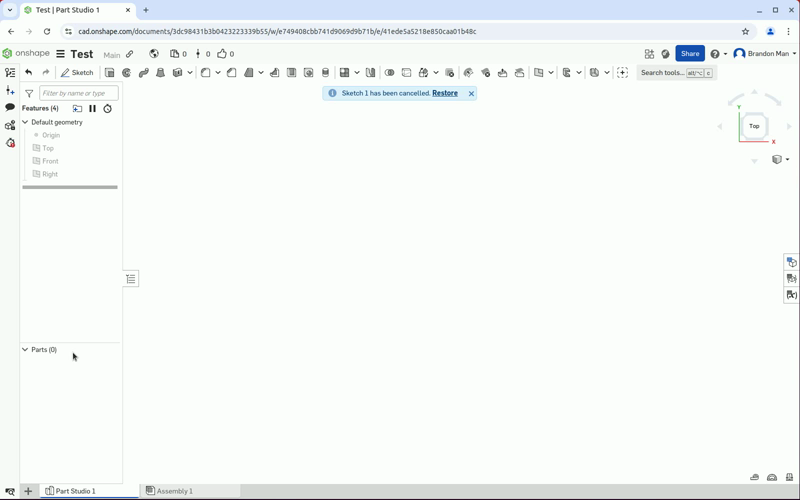
key(space)
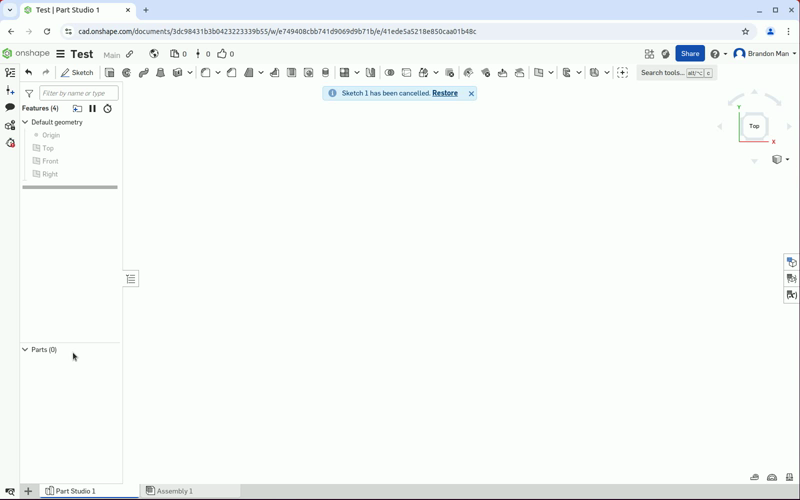
key_down(shift)
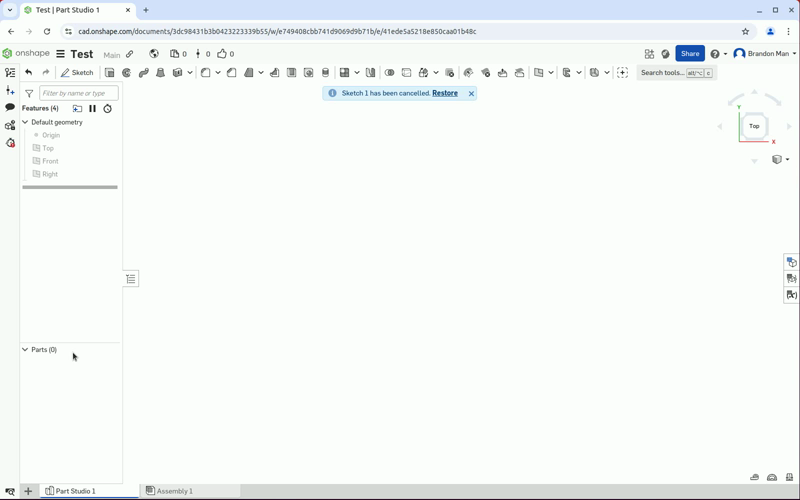
key(up)
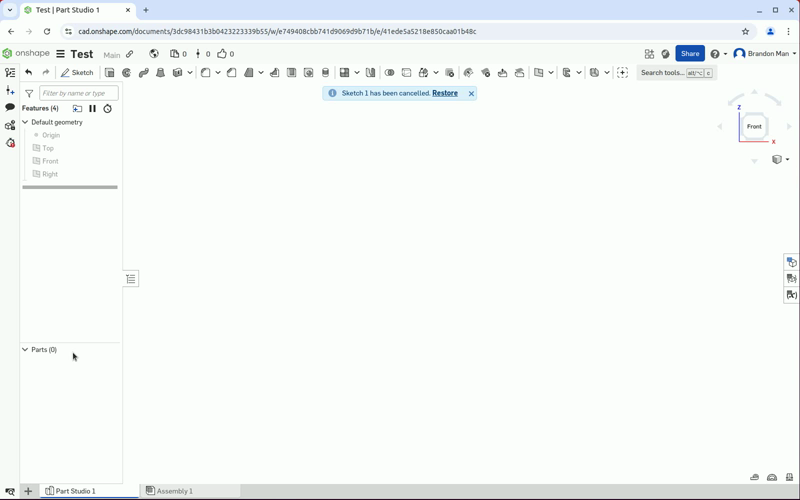
key_up(shift)
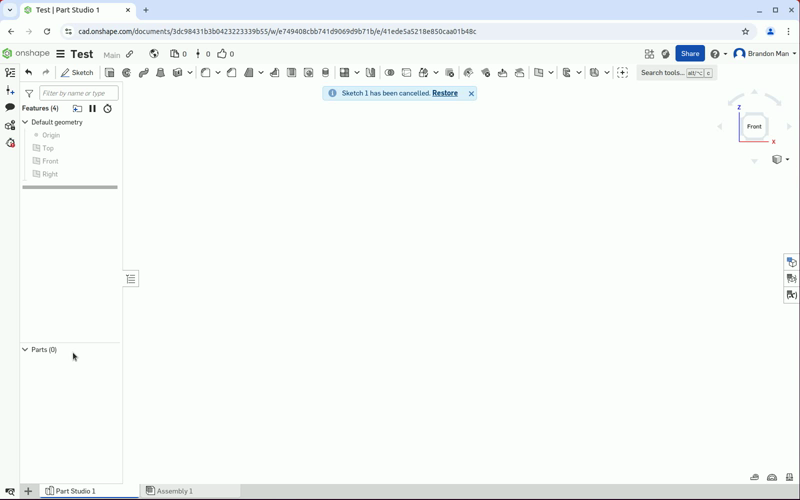
mouse_move(73, 352)
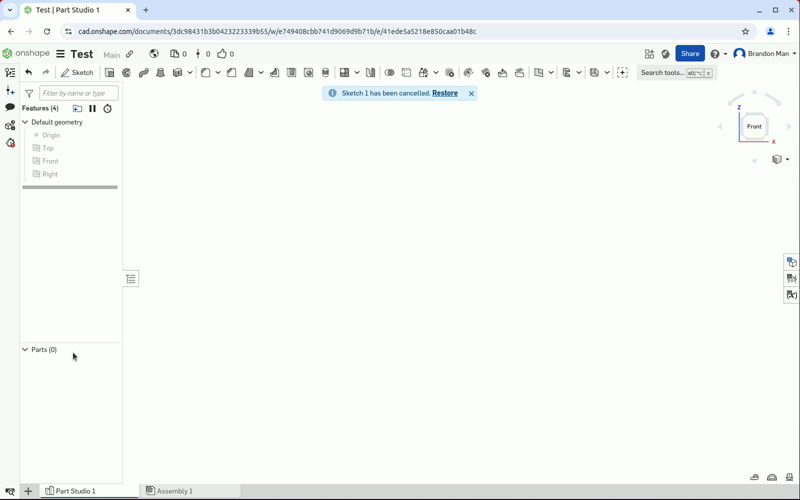
key(shift+y)
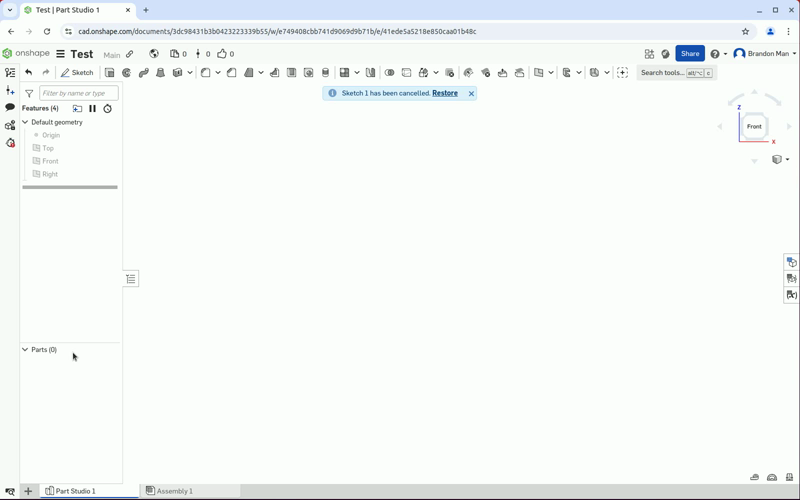
key(shift+s)
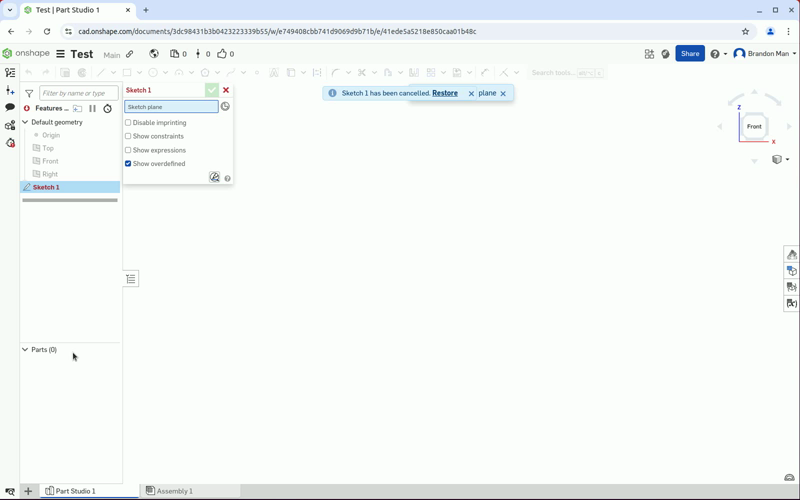
mouse_move(73, 163)
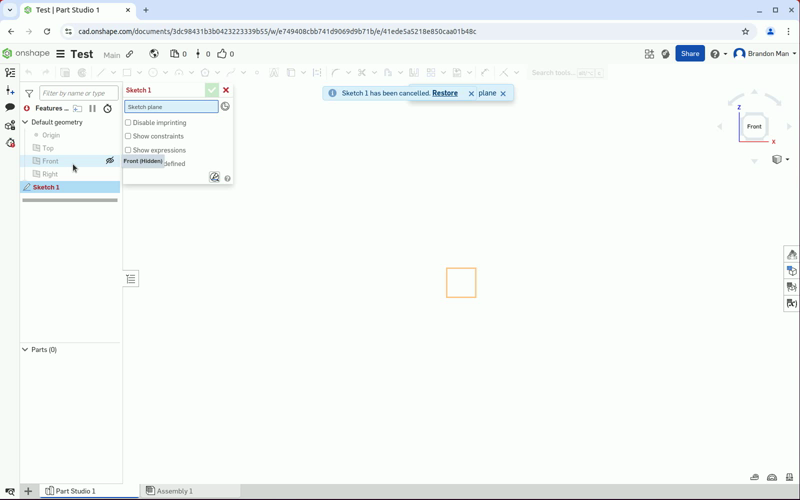
click(73, 163)
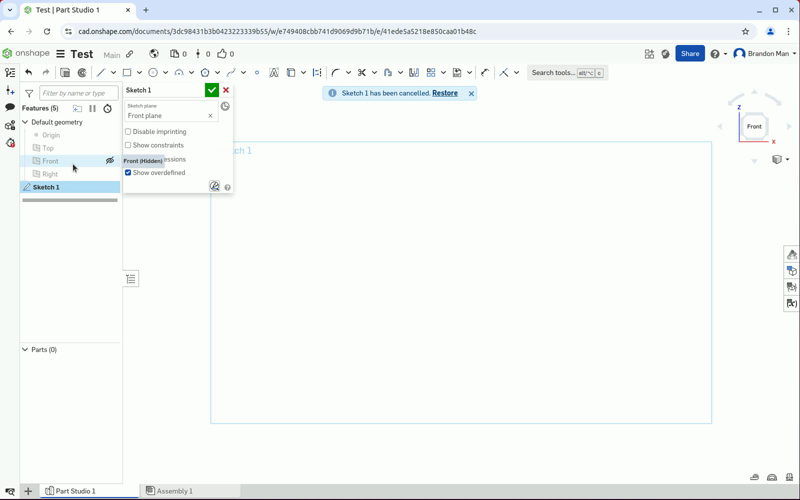
mouse_move(73, 352)
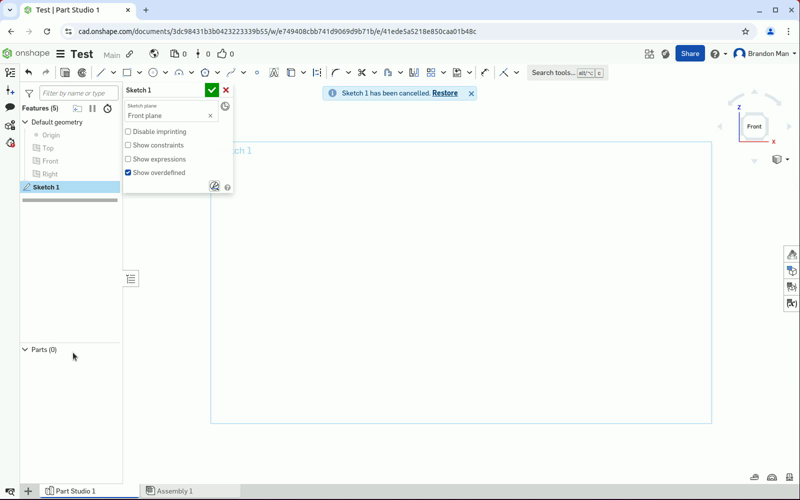
key(y)
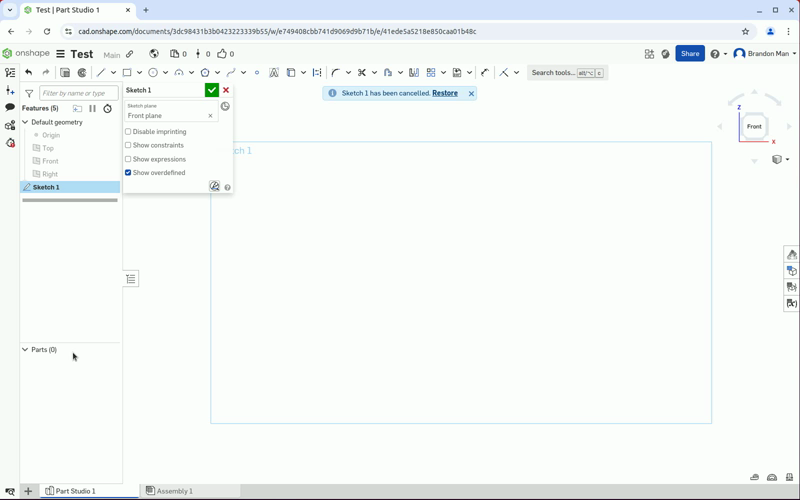
key(a)
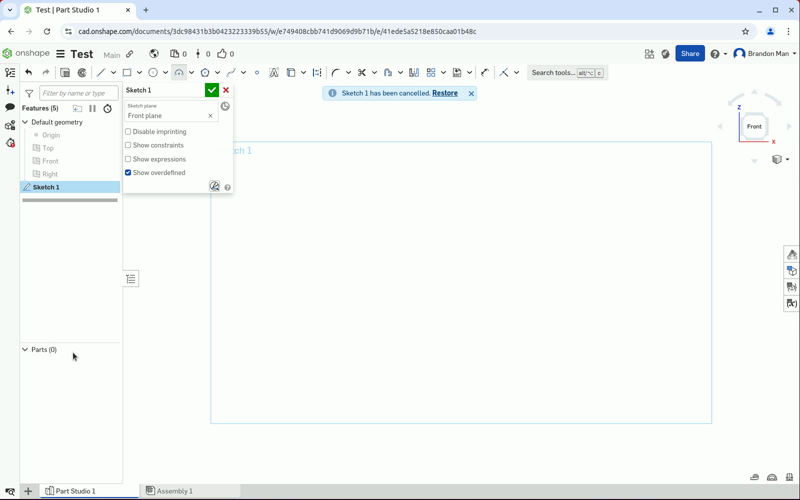
key_down(shift)
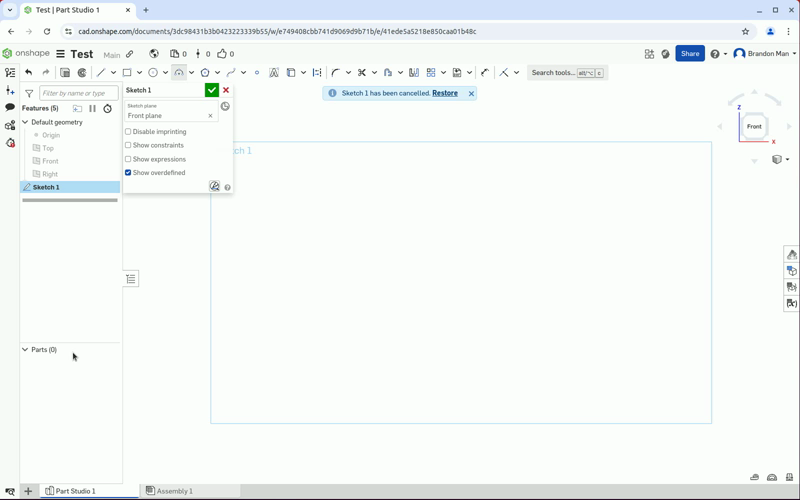
mouse_move(386, 374)
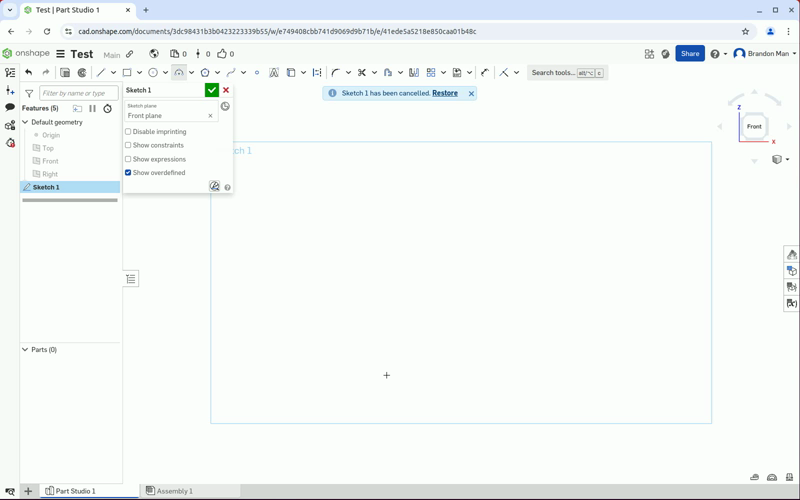
click(386, 374)
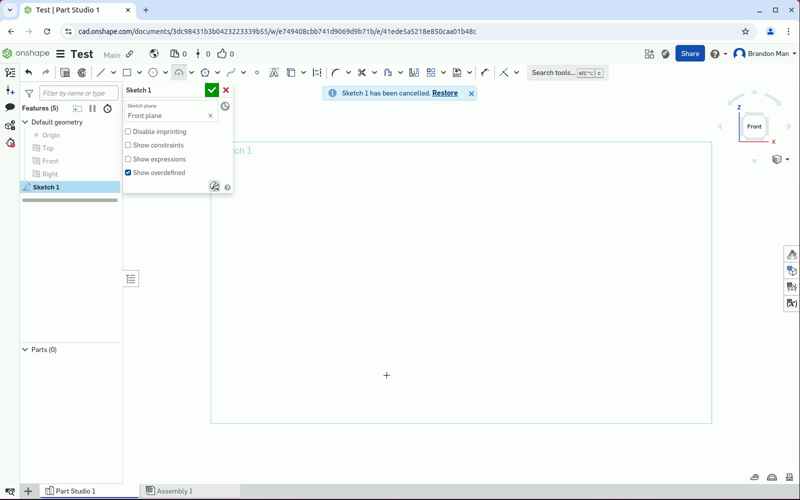
key_up(shift)
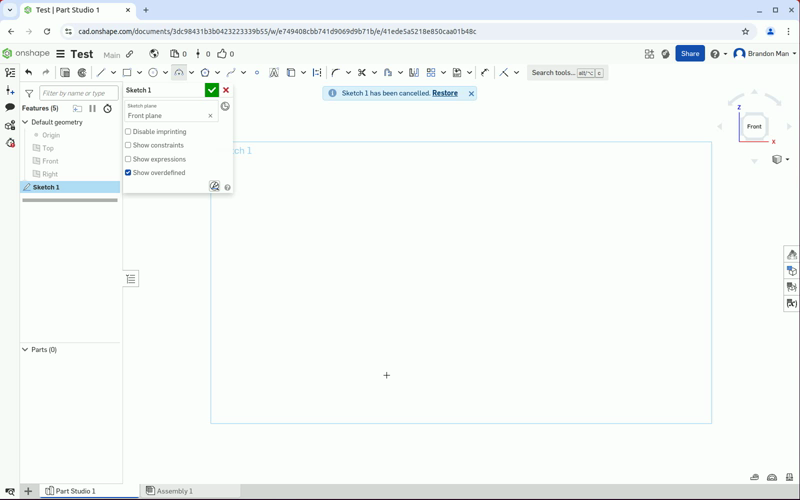
key_down(shift)
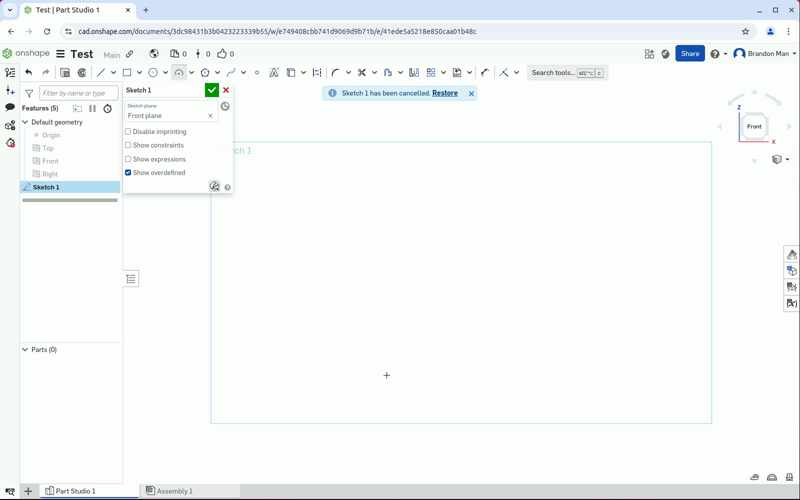
mouse_move(414, 347)
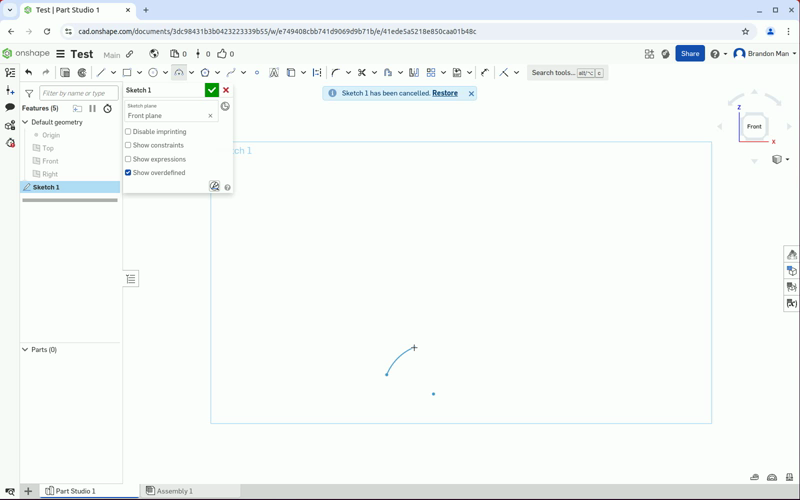
click(414, 347)
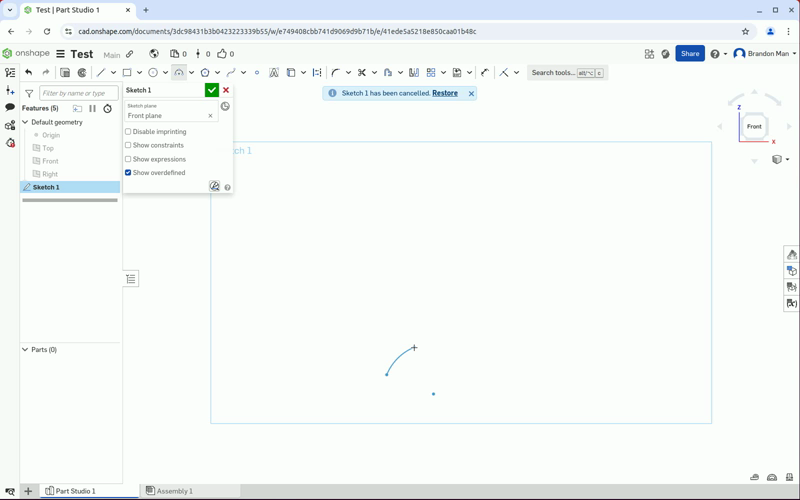
mouse_move(386, 346)
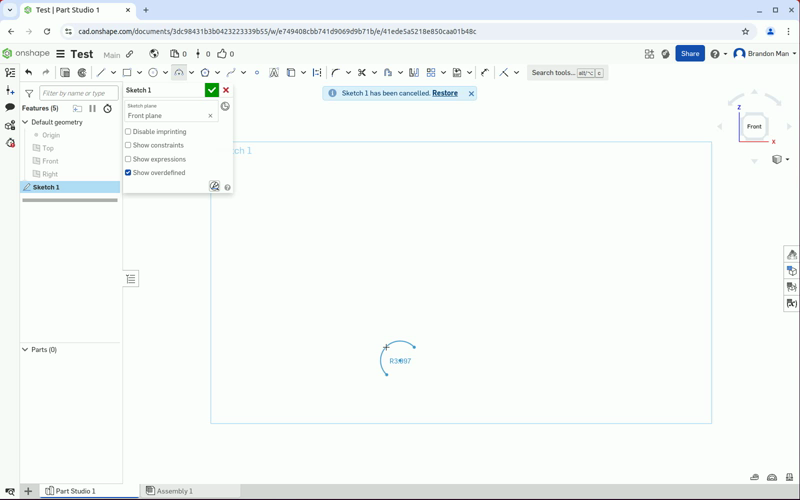
click(386, 346)
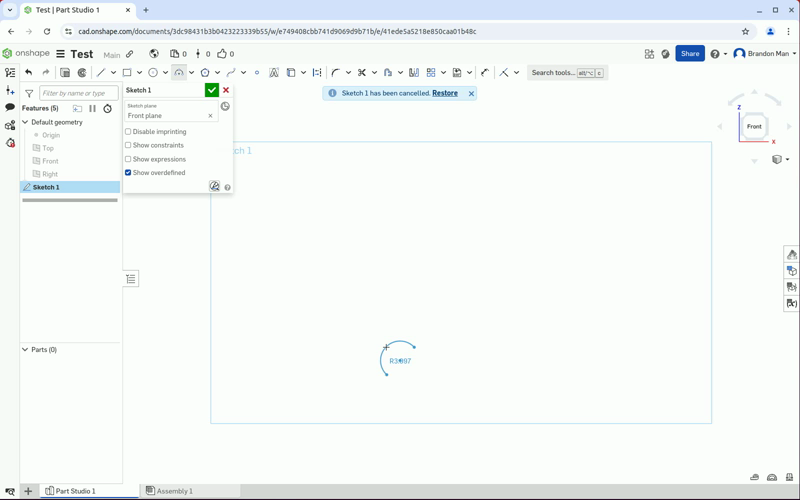
key_up(shift)
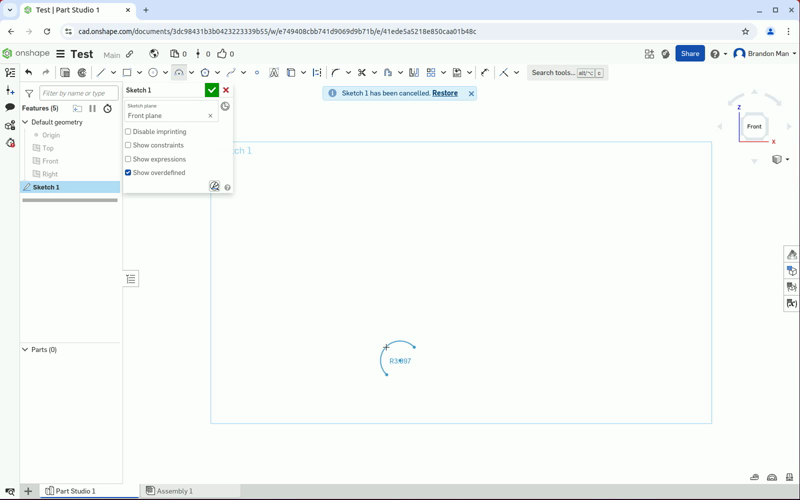
mouse_move(414, 347)
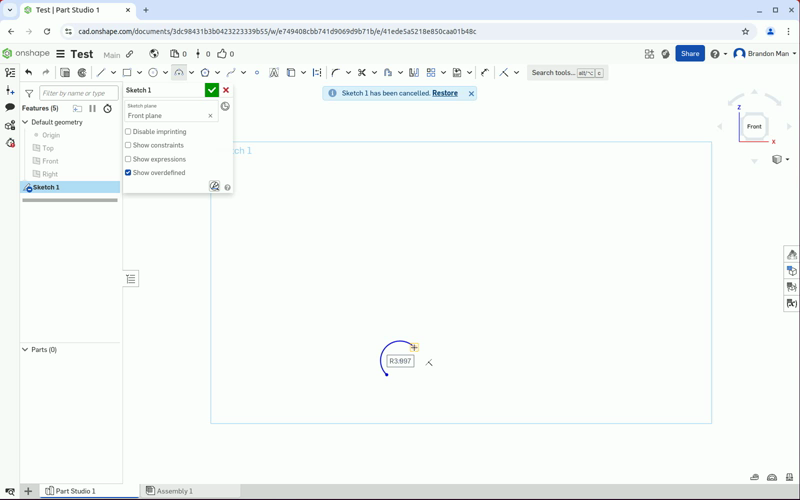
click(414, 347)
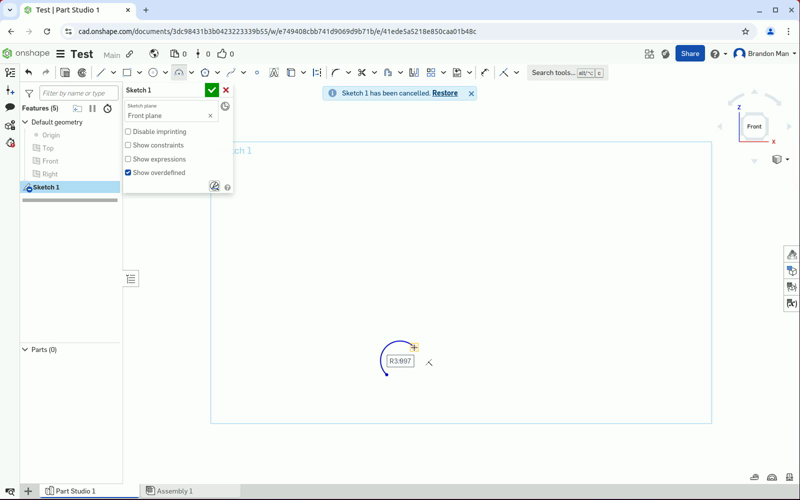
key_down(shift)
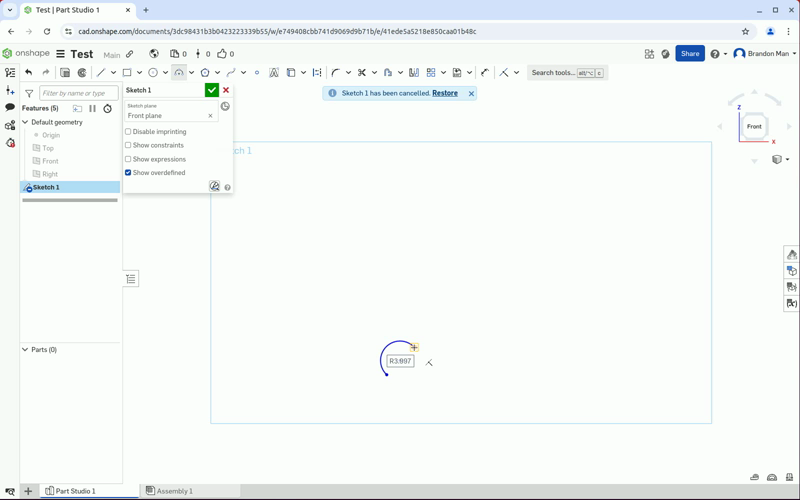
mouse_move(414, 216)
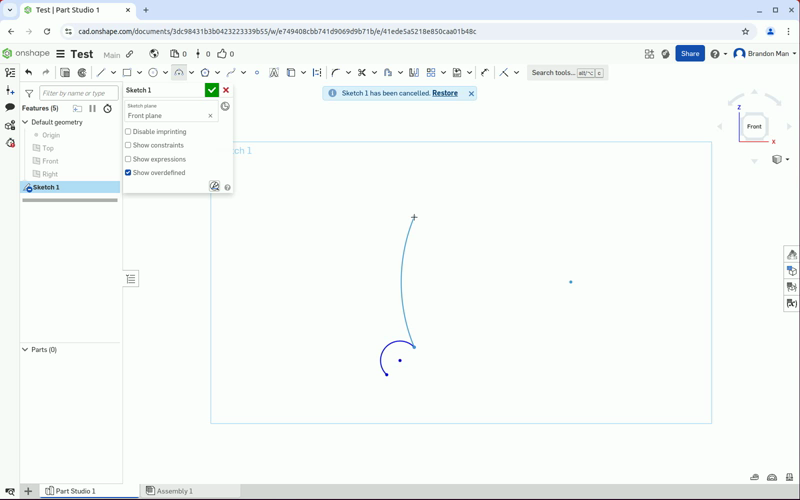
click(414, 216)
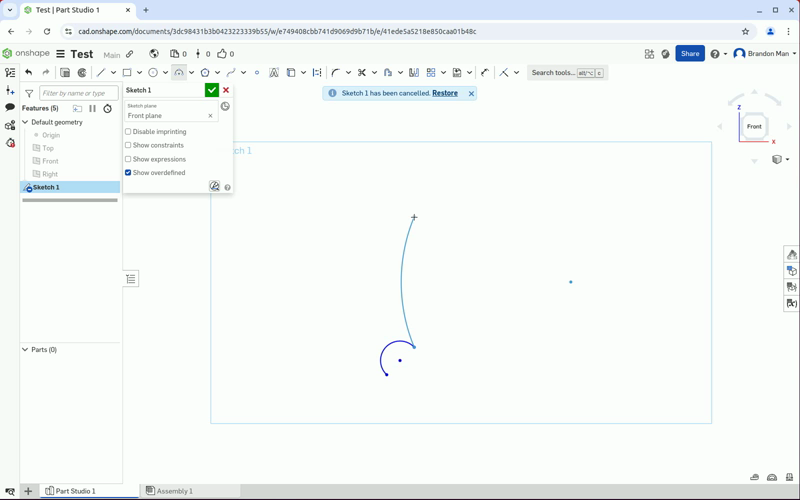
mouse_move(387, 282)
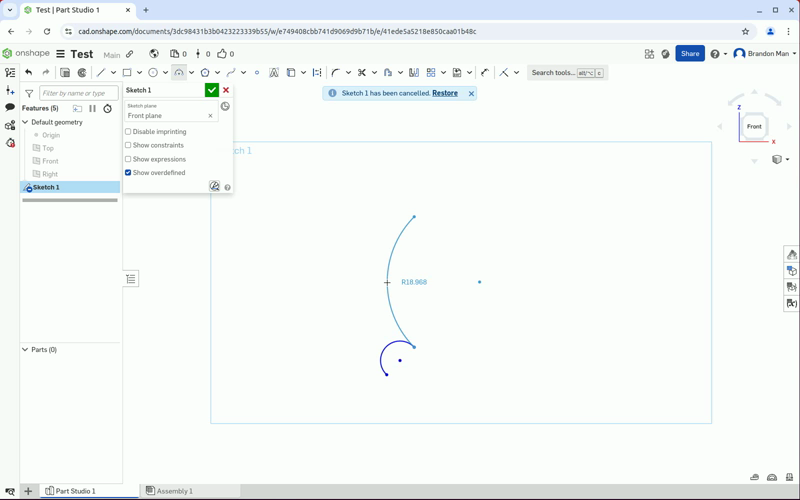
click(387, 282)
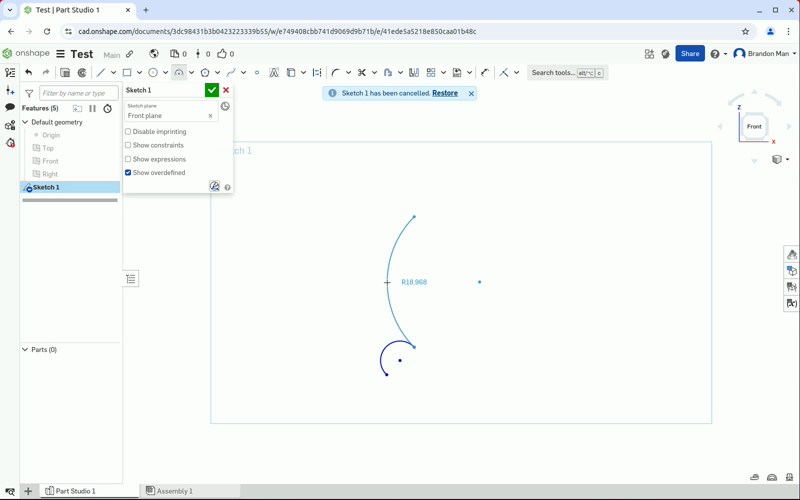
key_up(shift)
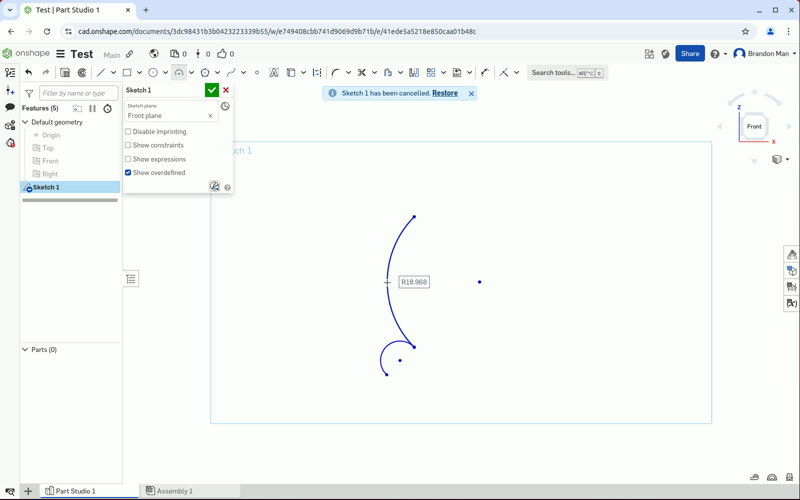
mouse_move(414, 216)
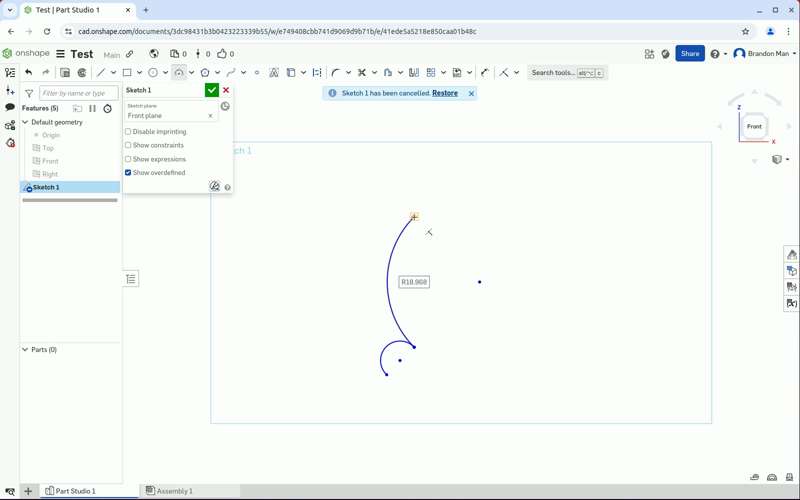
click(414, 216)
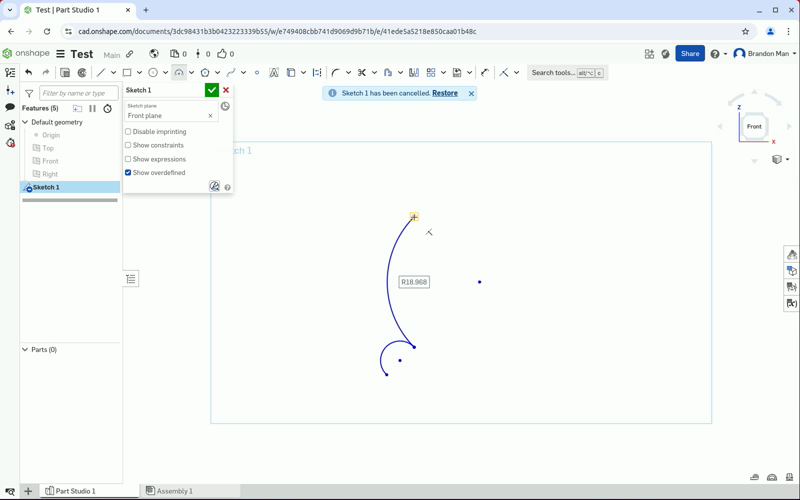
key_down(shift)
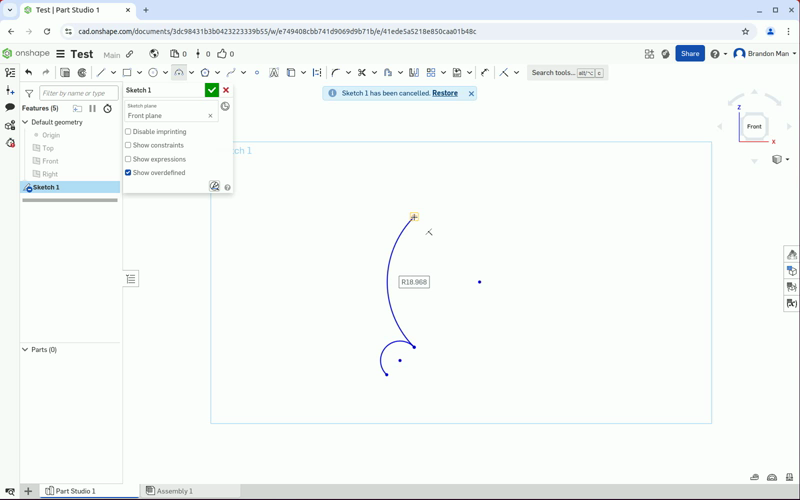
mouse_move(386, 189)
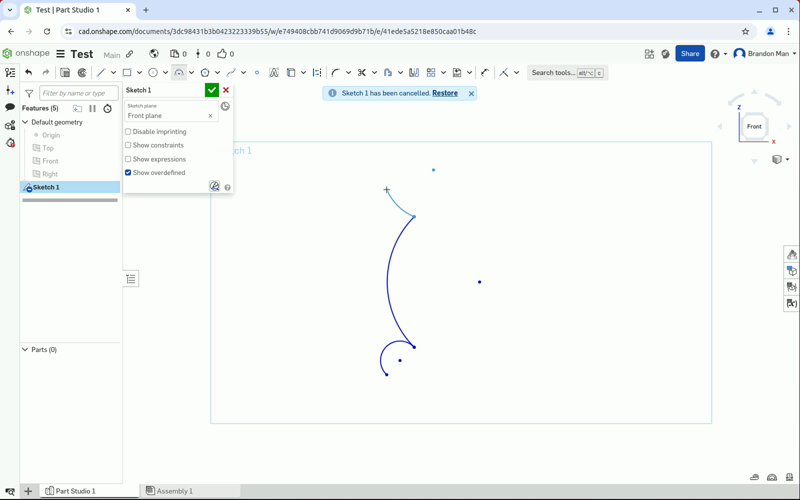
click(386, 189)
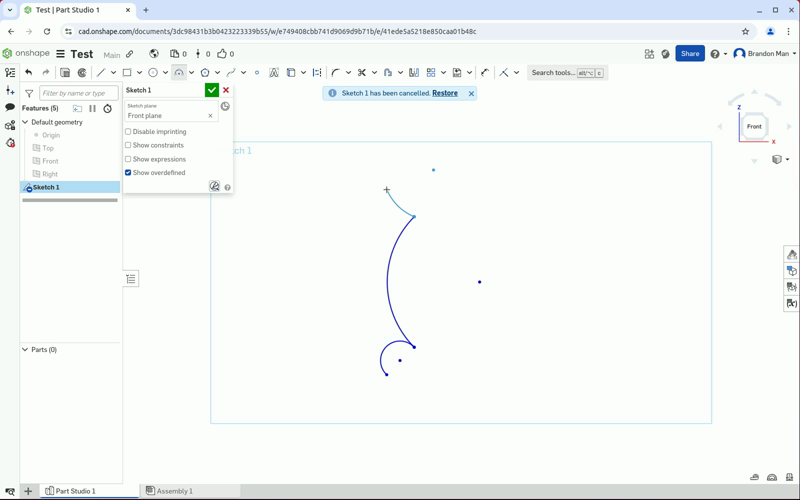
mouse_move(386, 217)
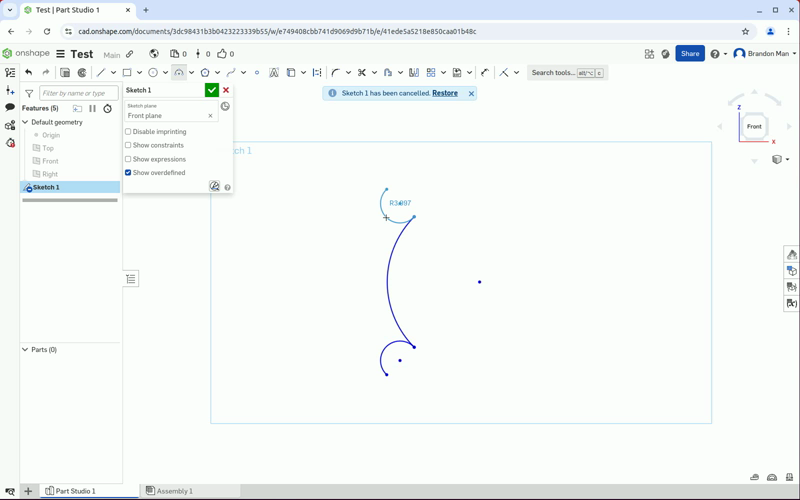
click(386, 217)
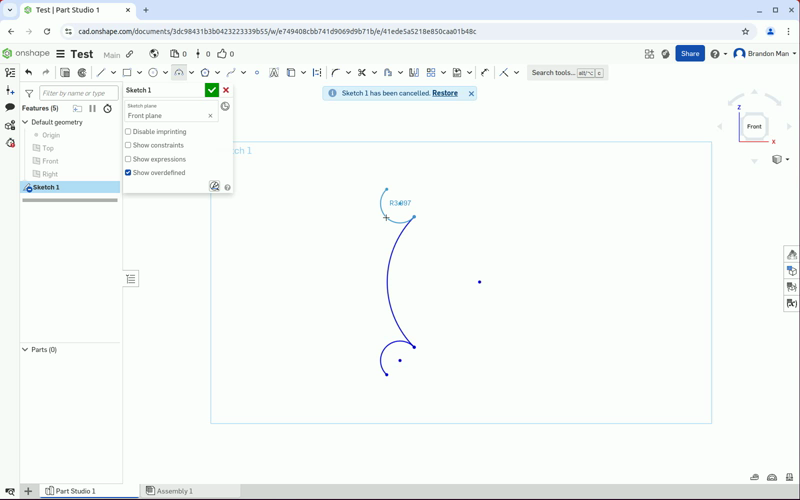
key_up(shift)
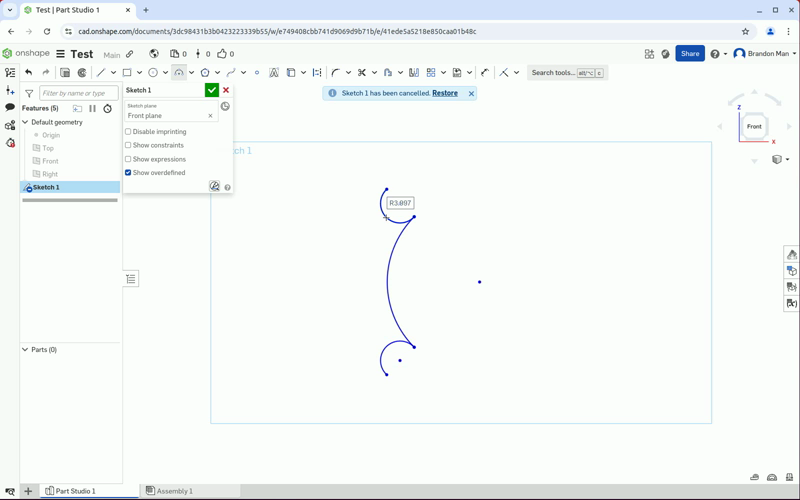
mouse_move(386, 189)
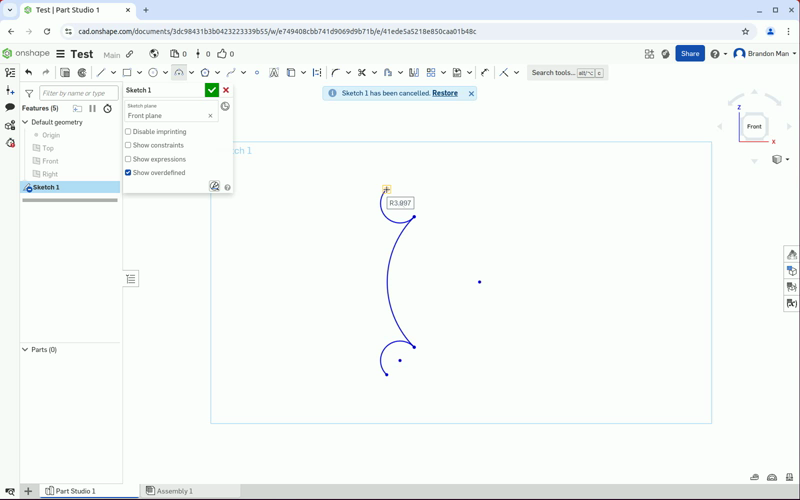
click(386, 189)
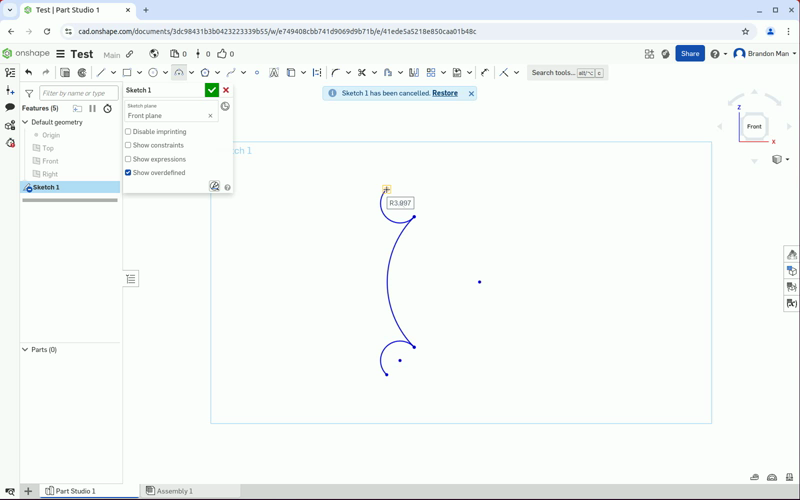
mouse_move(386, 374)
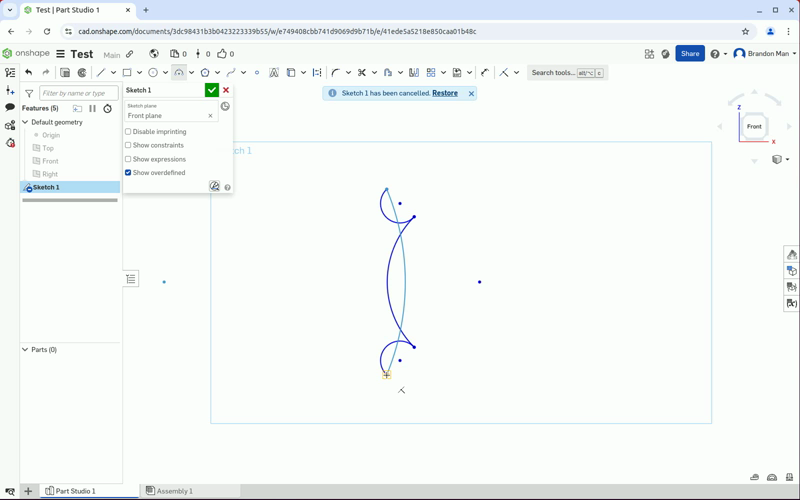
click(386, 374)
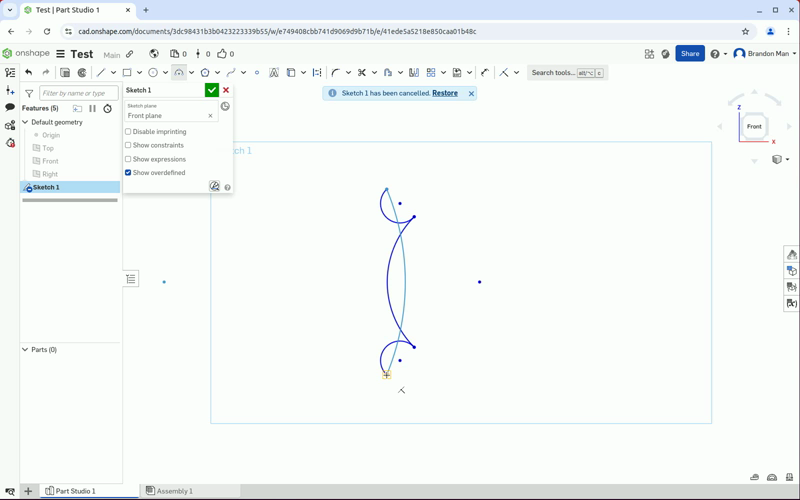
key_down(shift)
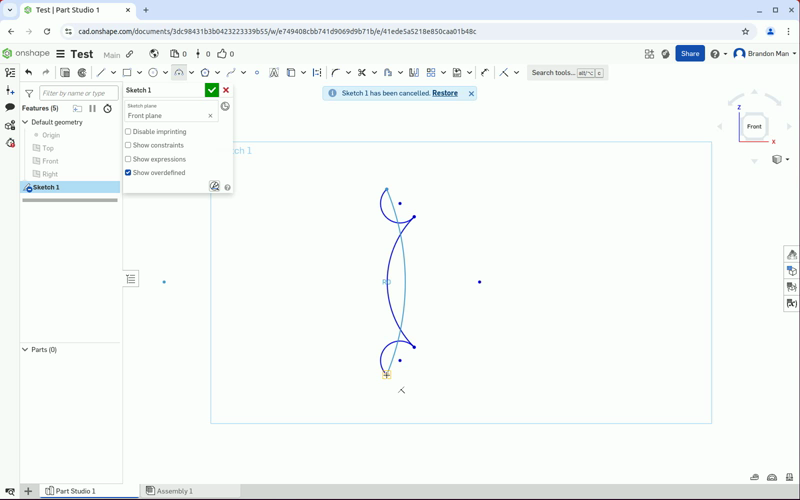
mouse_move(348, 282)
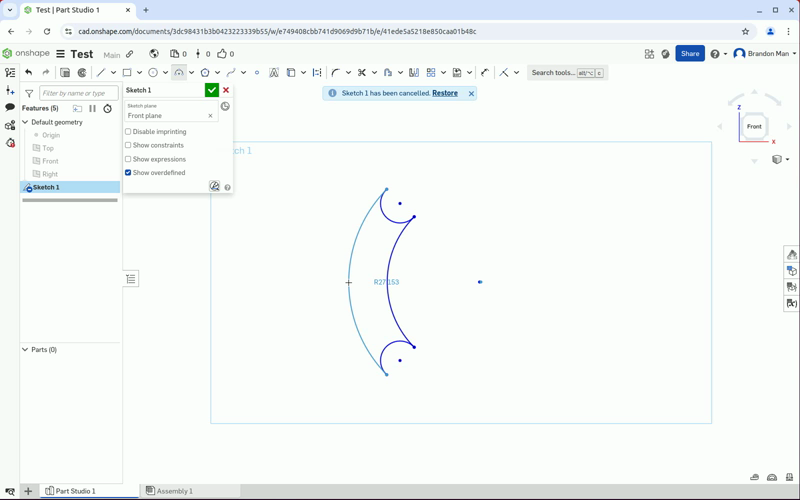
click(348, 282)
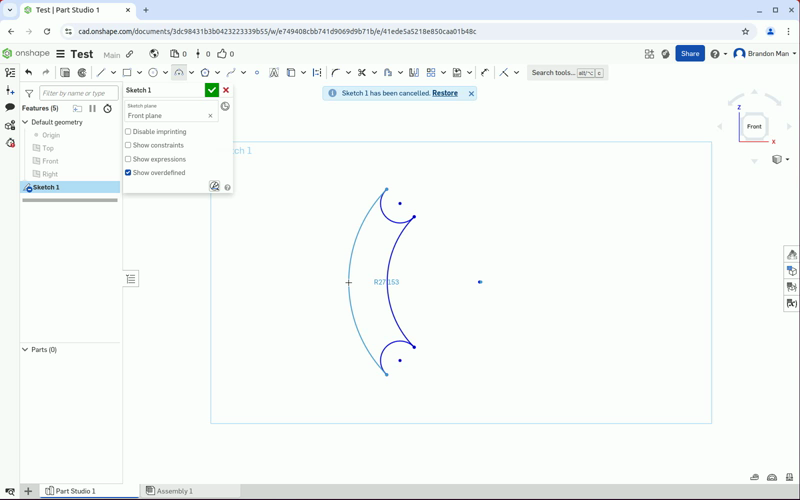
key_up(shift)
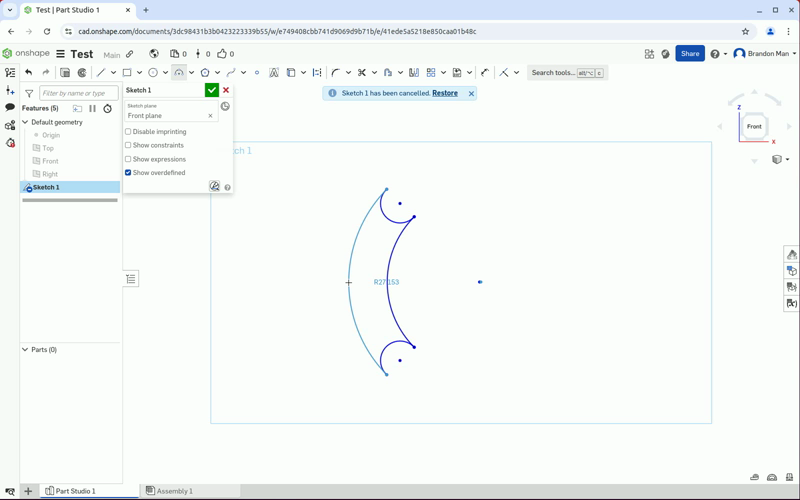
key(esc)
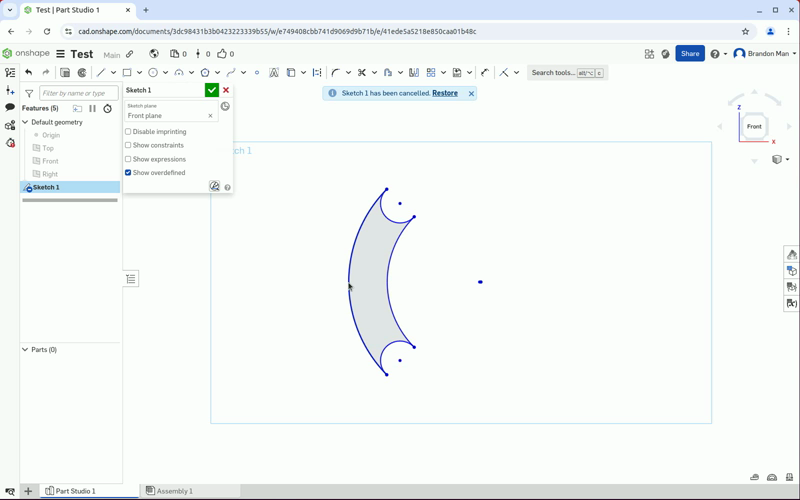
mouse_move(357, 252)
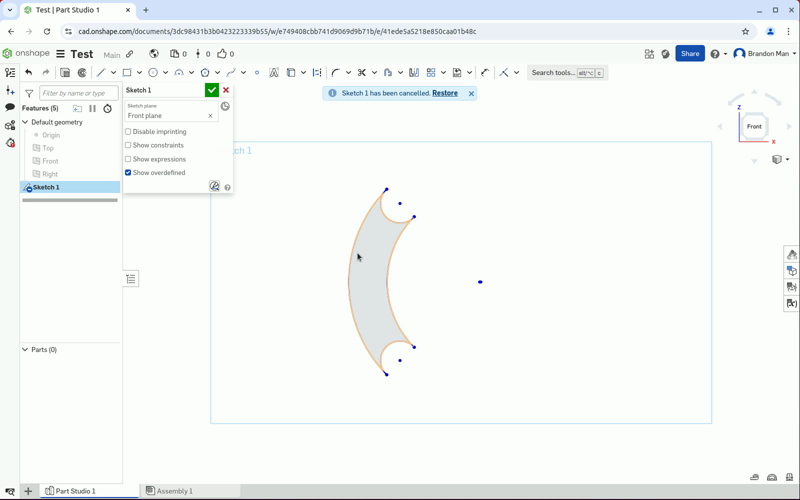
click(357, 252)
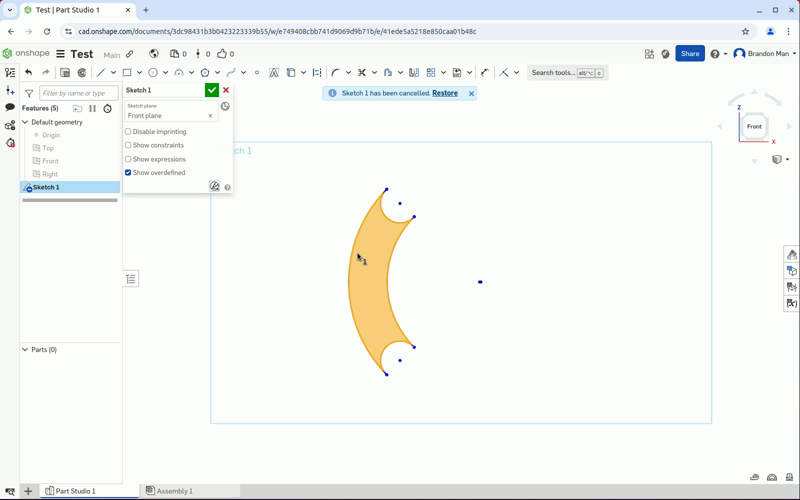
mouse_move(73, 352)
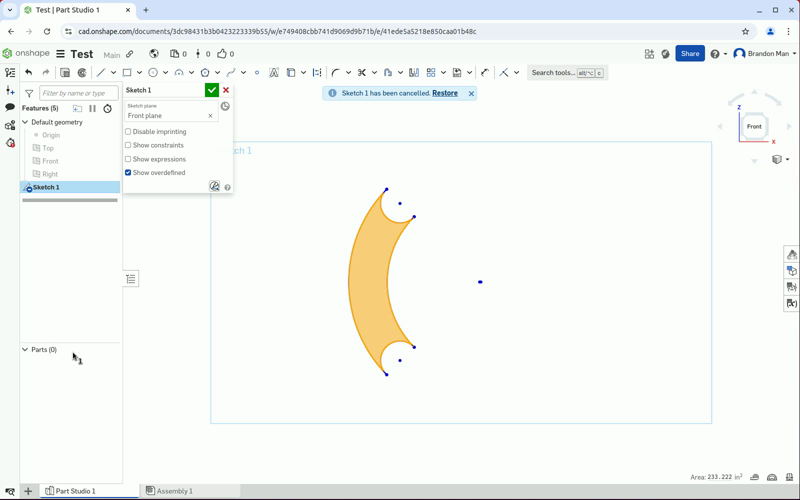
key(shift+y)
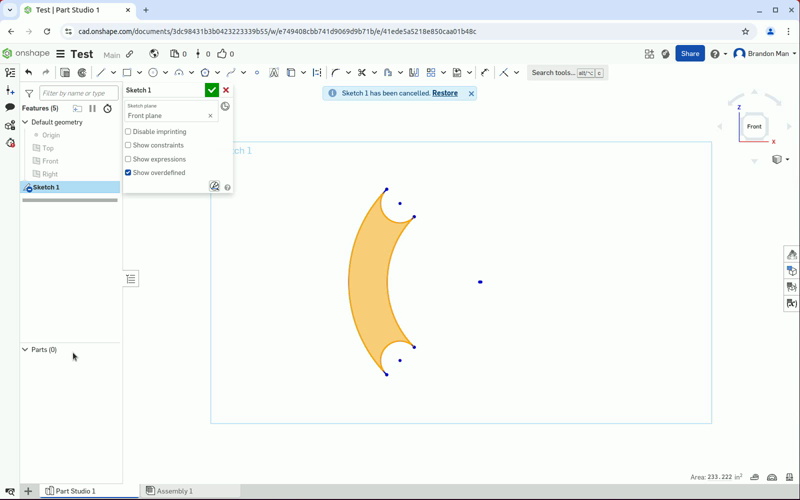
key(shift+e)
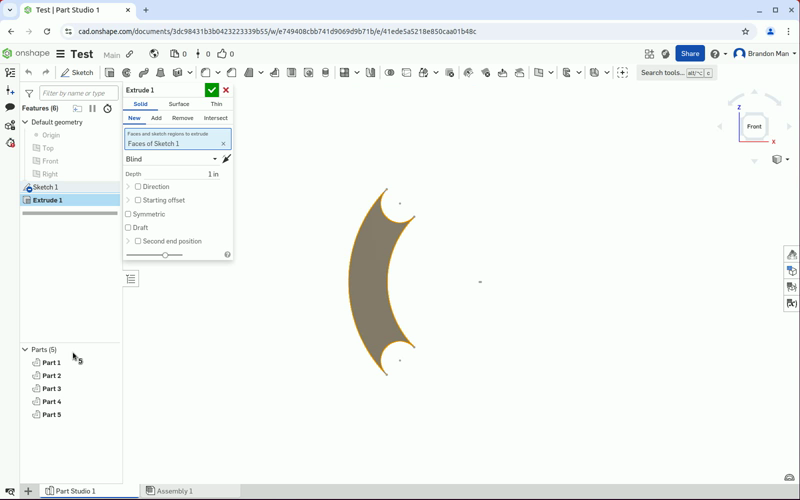
mouse_move(143, 106)
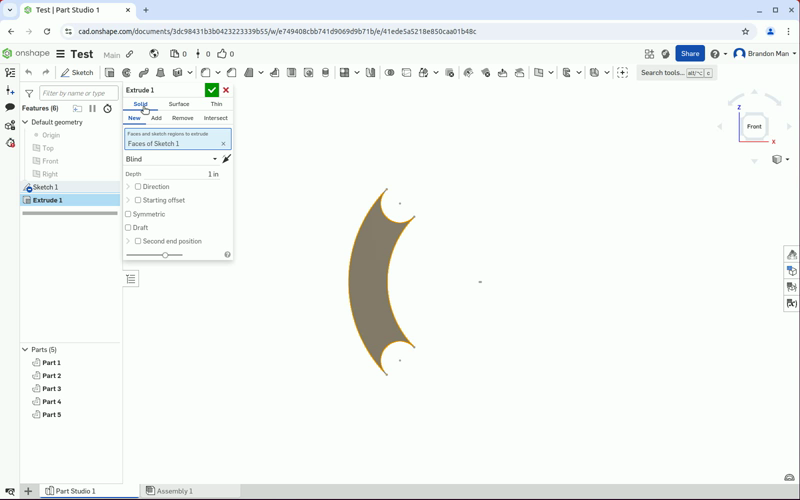
click(143, 106)
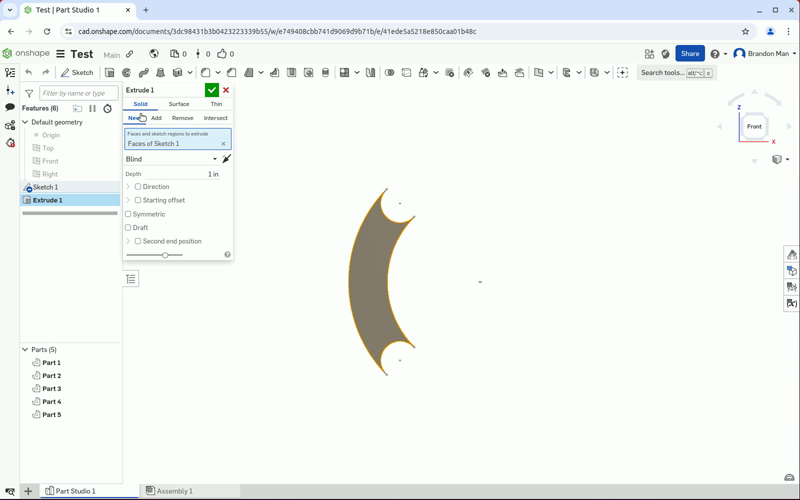
mouse_move(137, 120)
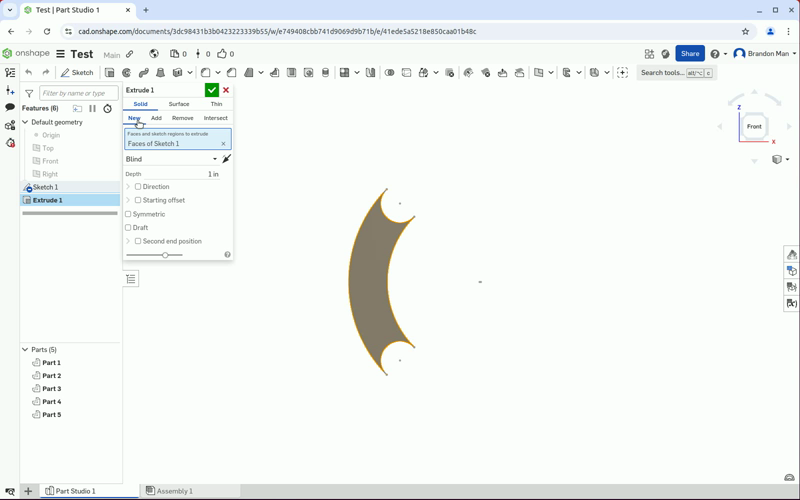
click(137, 120)
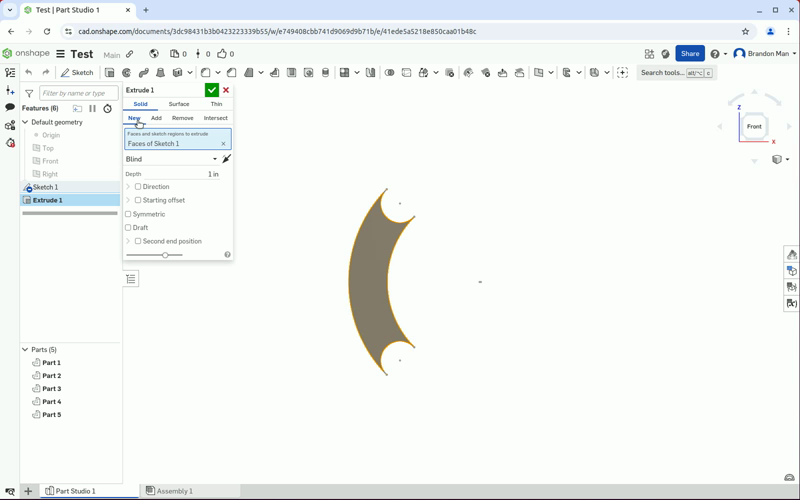
key(tab, 4)
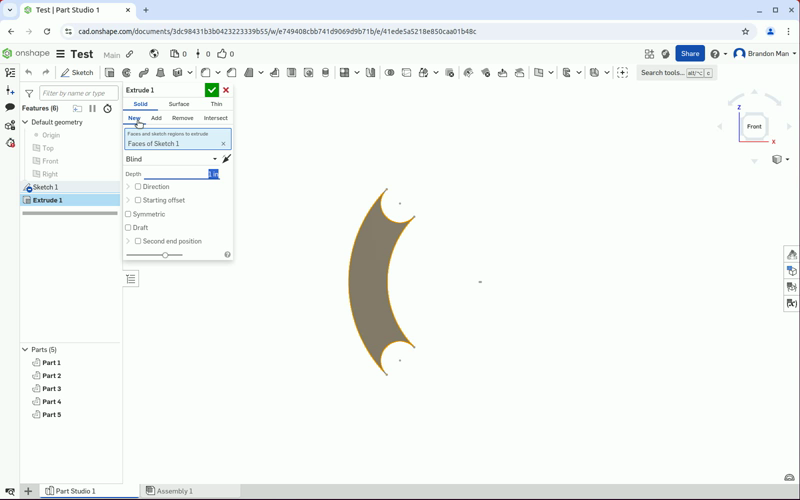
text(-7.703)
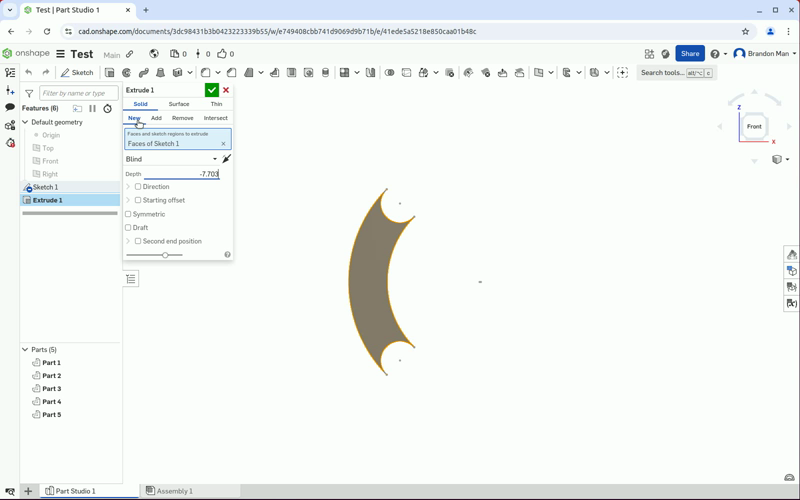
key(enter)
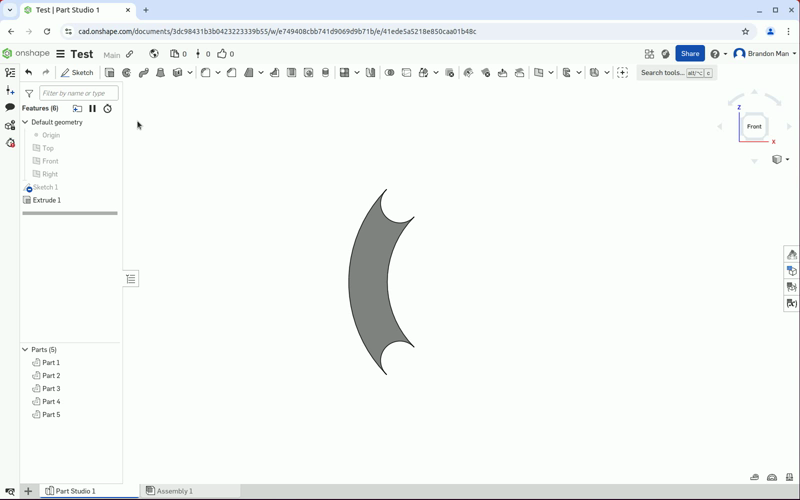
key(shift+h)
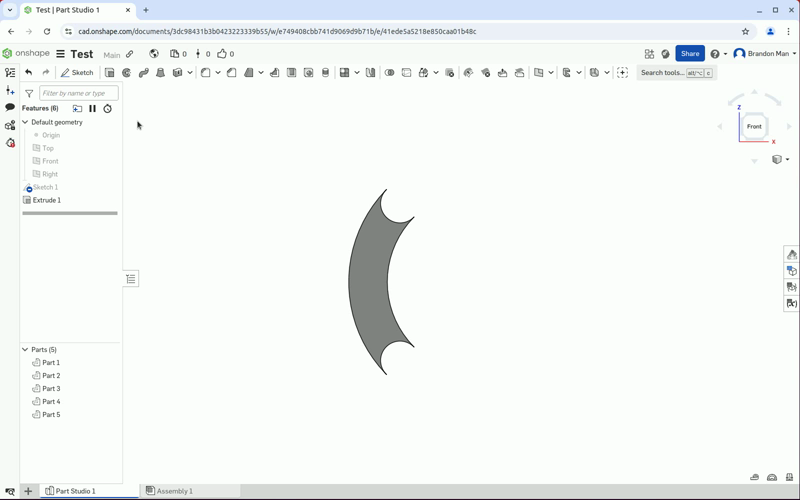
key(shift+h)
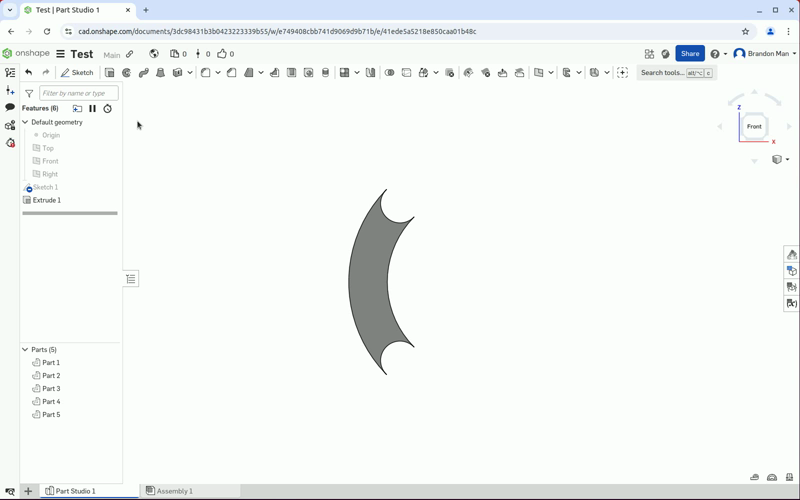
mouse_move(73, 189)
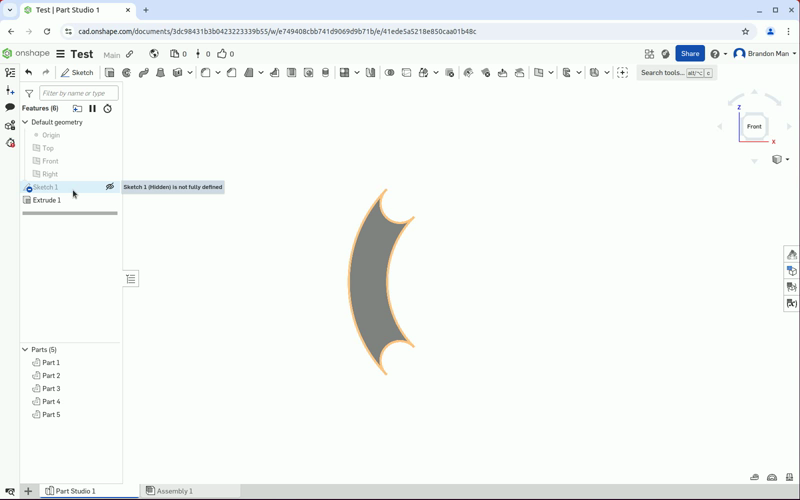
click(73, 189)
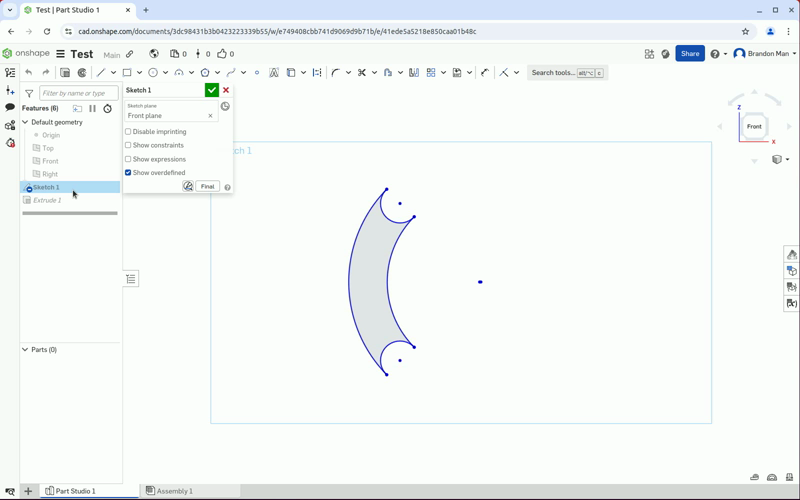
mouse_move(229, 92)
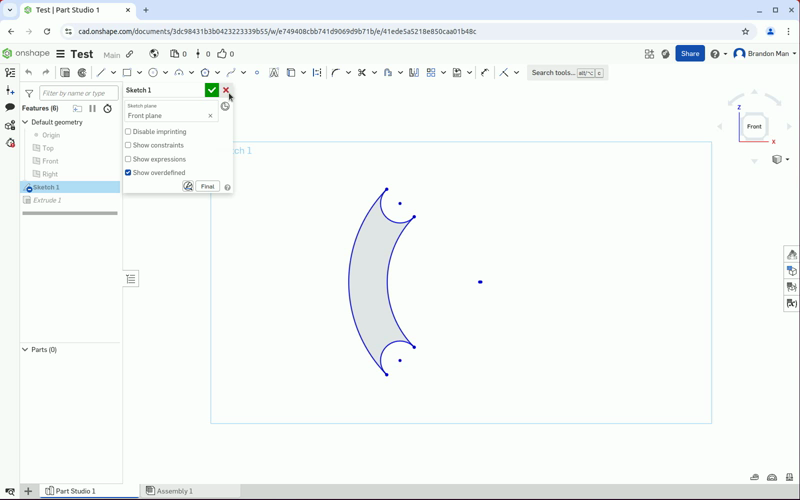
click(229, 92)
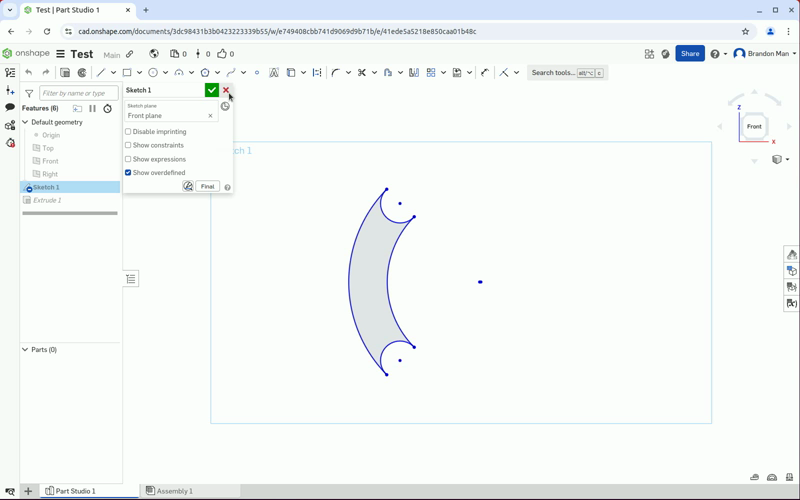
key(shift+s)
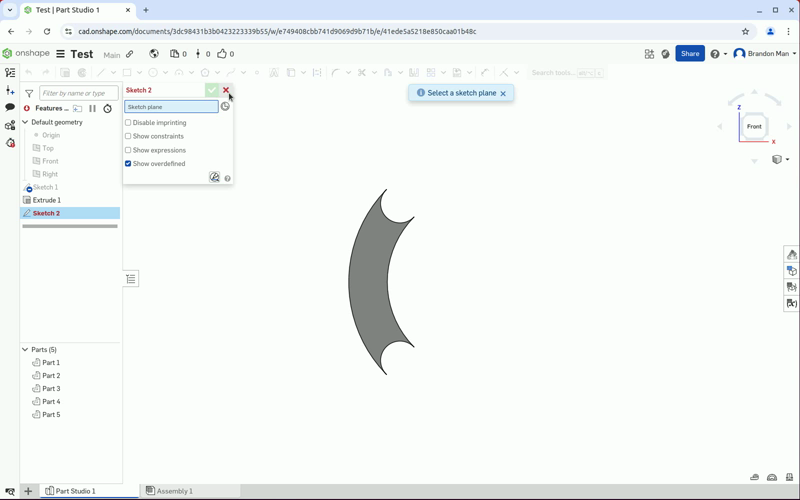
mouse_move(73, 163)
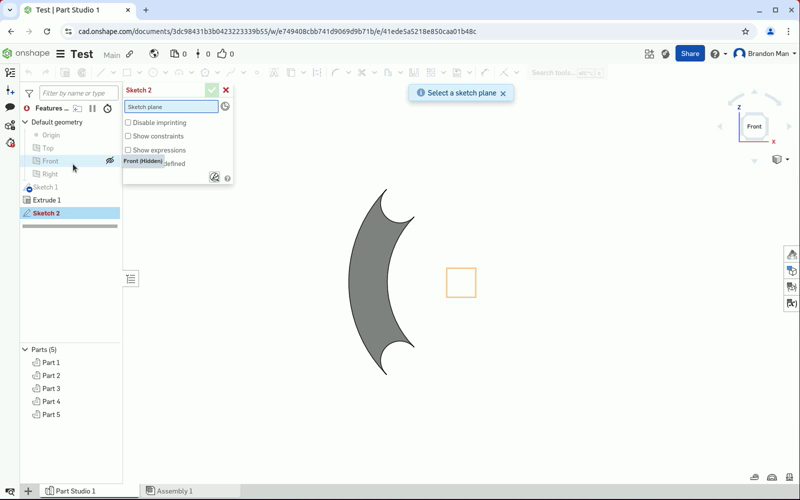
click(73, 163)
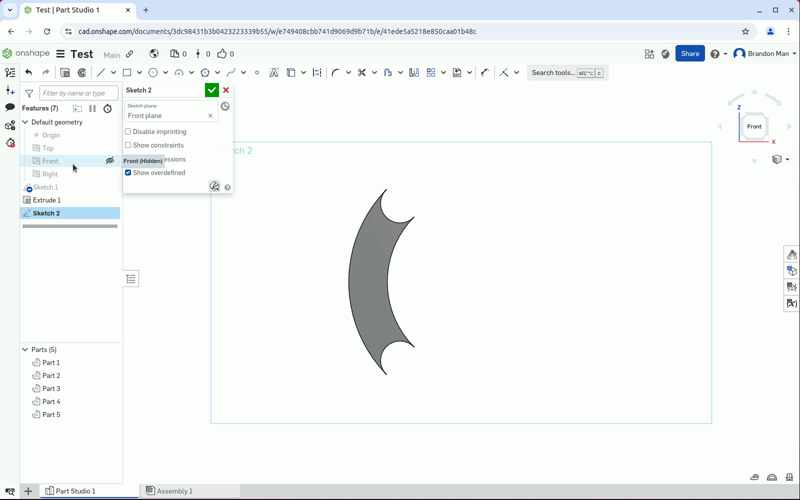
mouse_move(73, 352)
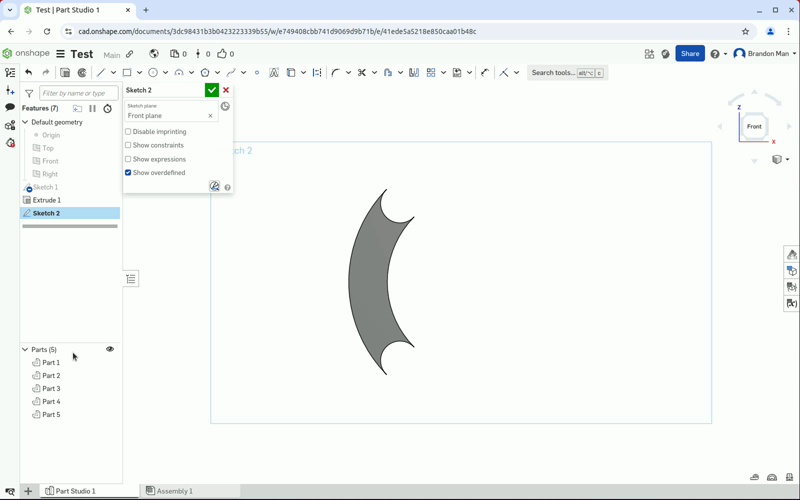
key(y)
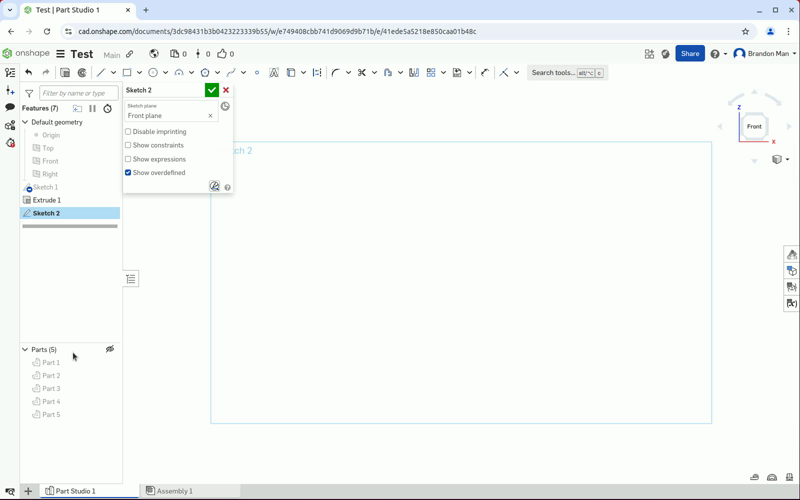
key(c)
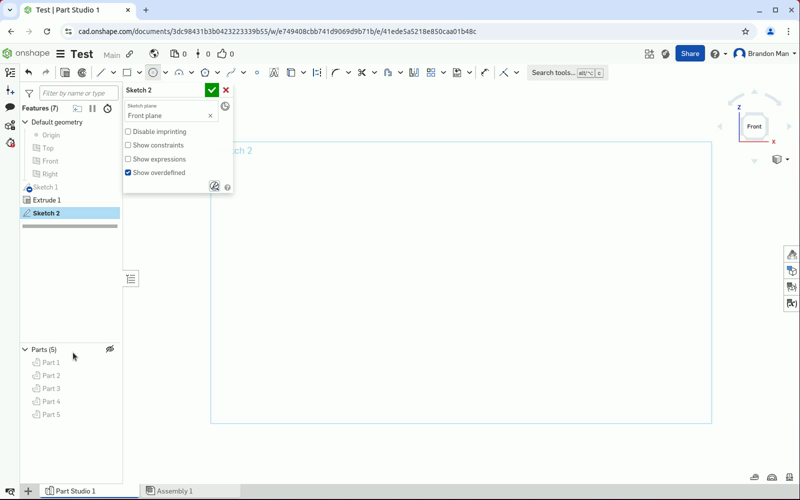
key_down(shift)
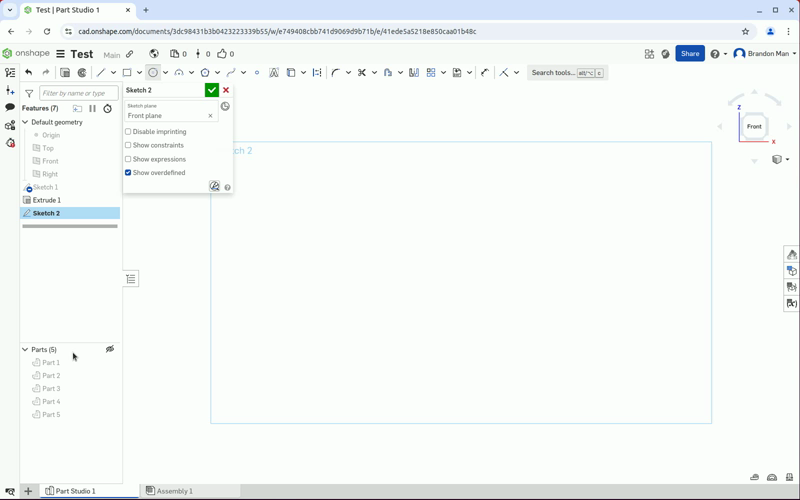
mouse_move(400, 203)
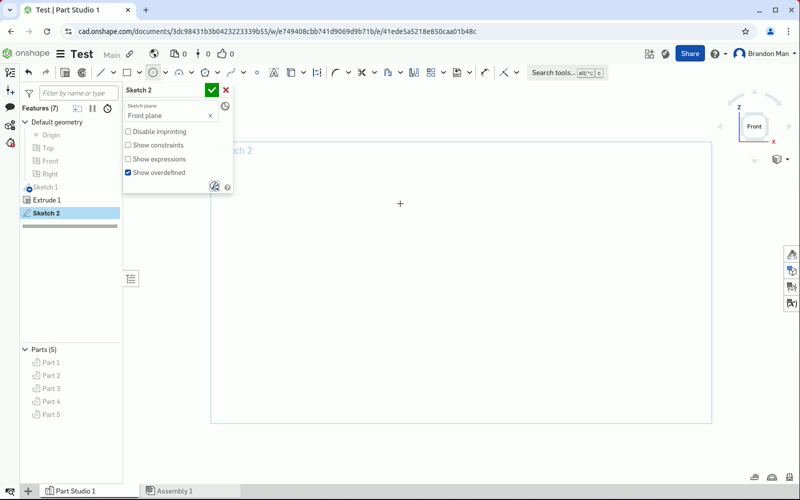
click(400, 203)
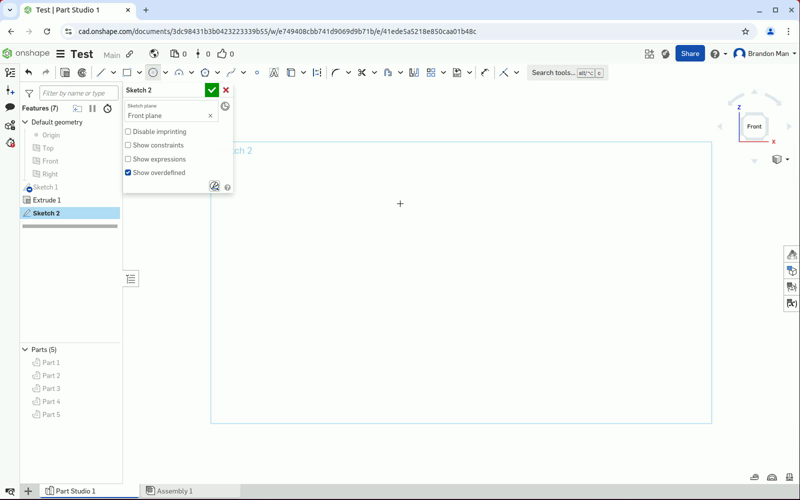
key_up(shift)
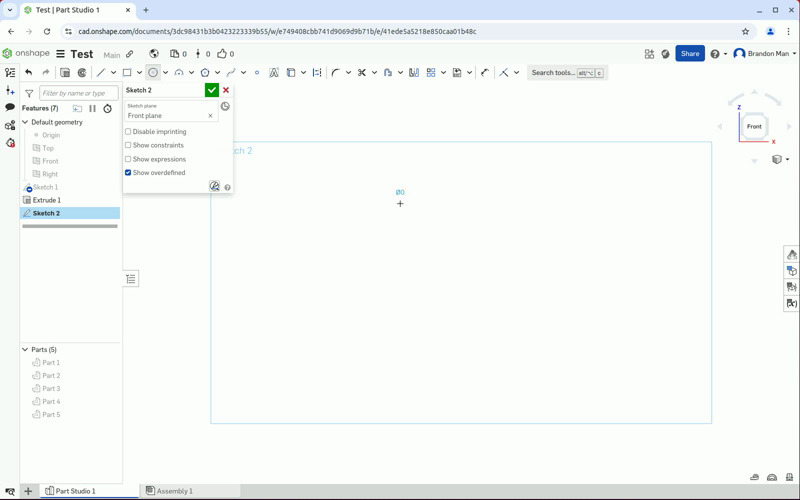
mouse_move(419, 203)
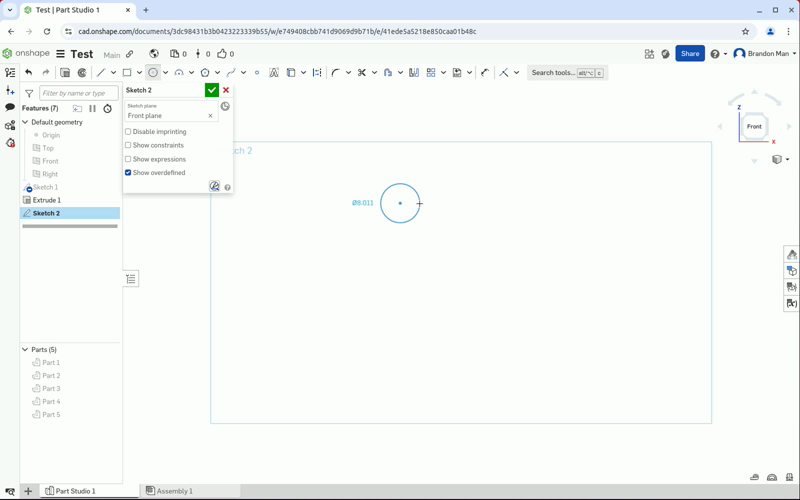
click(419, 203)
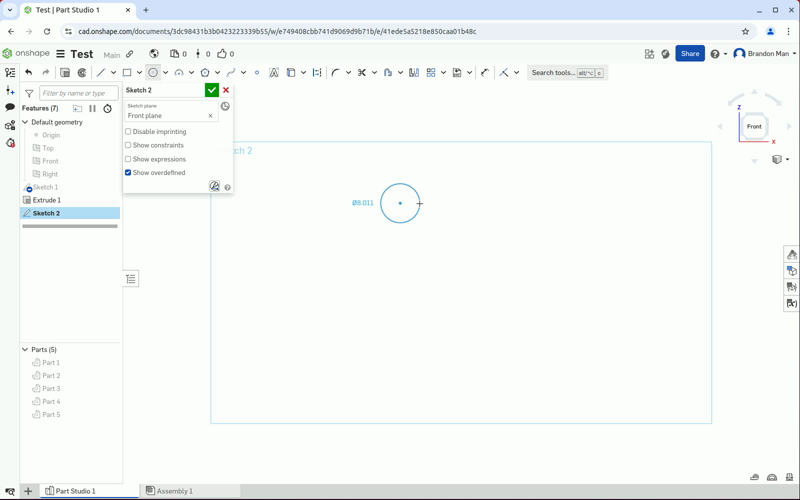
key(esc)
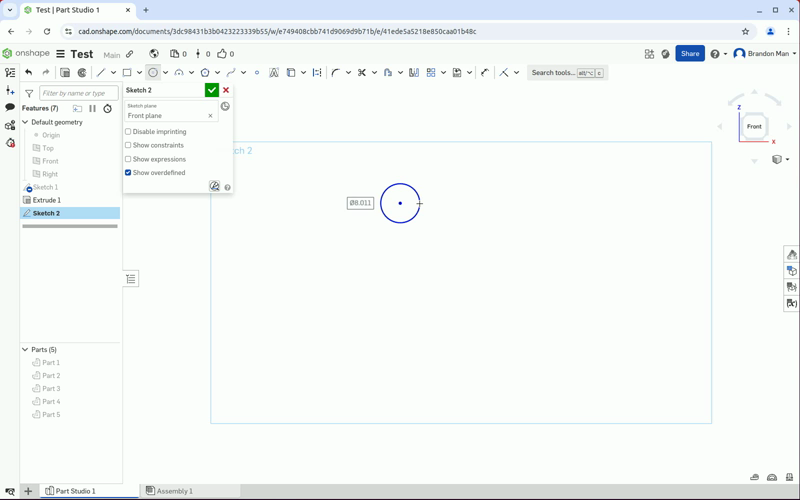
key(c)
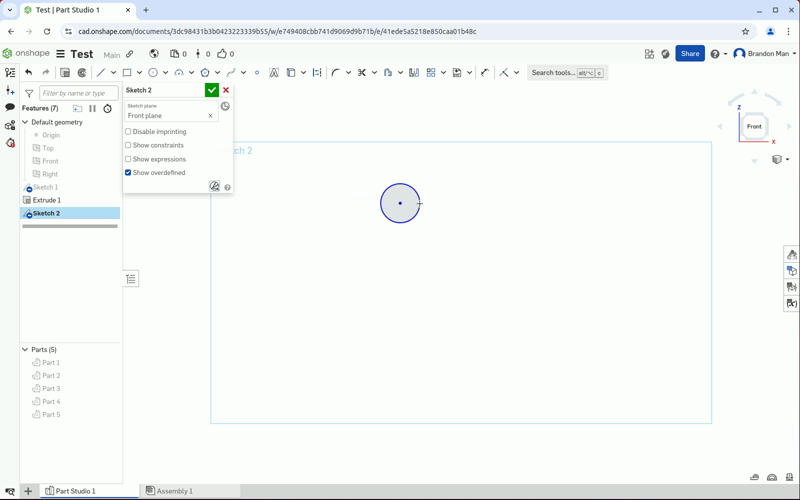
key_down(shift)
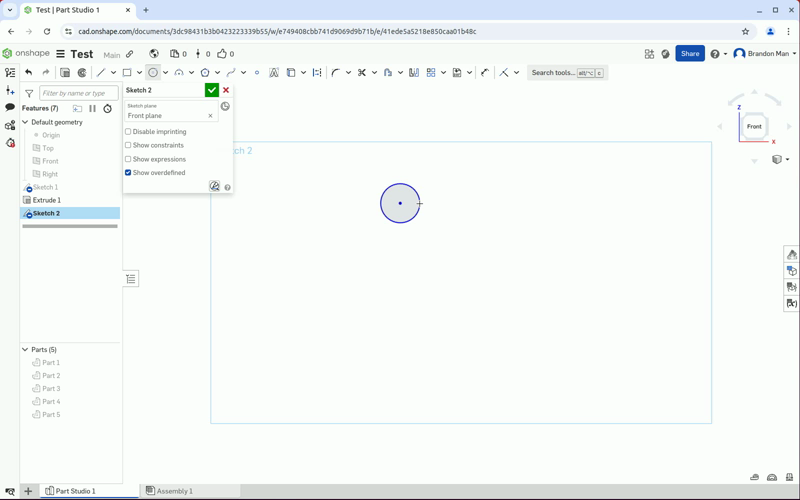
mouse_move(400, 203)
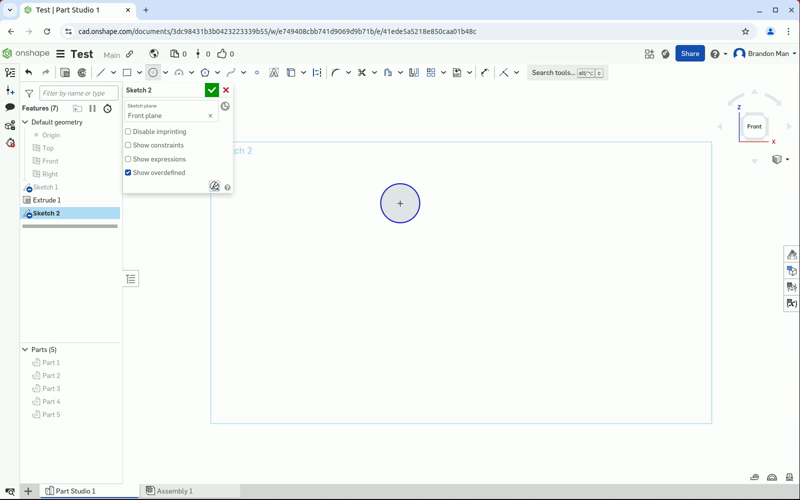
click(400, 203)
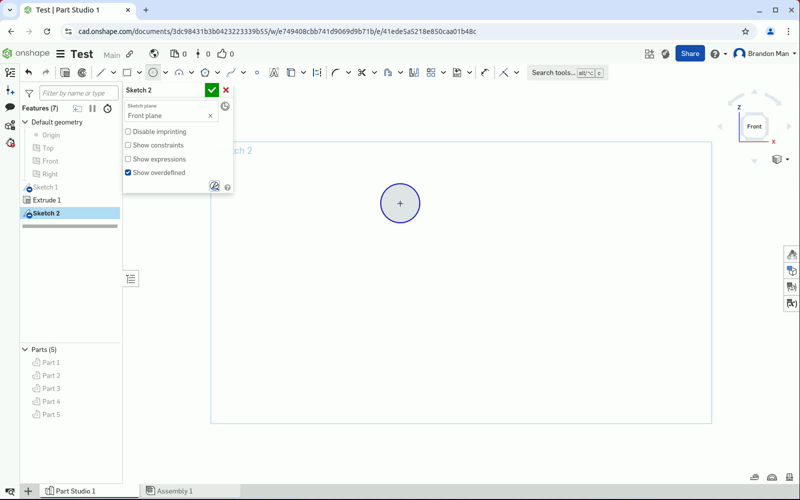
key_up(shift)
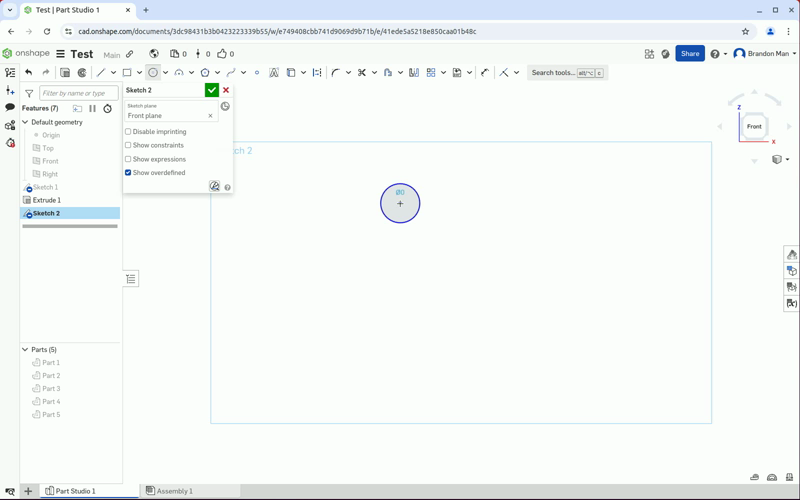
mouse_move(410, 203)
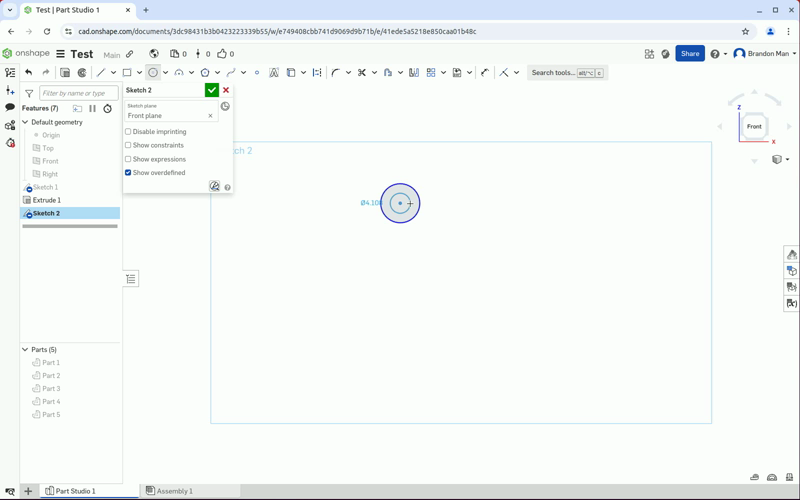
click(410, 203)
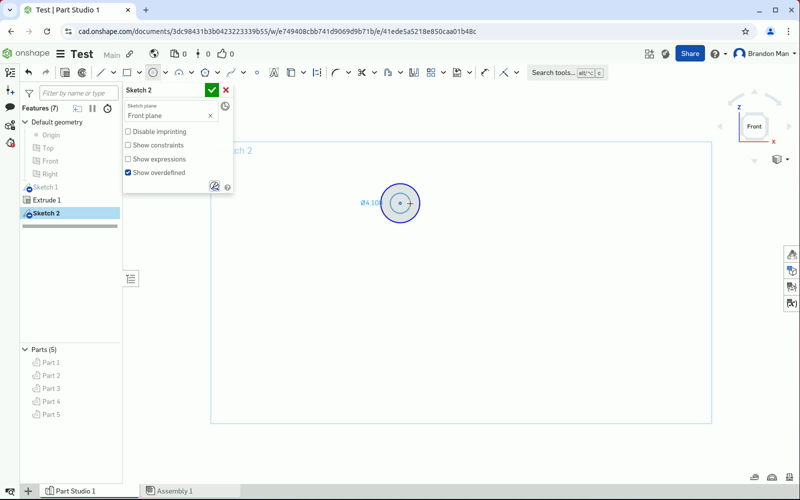
key(esc)
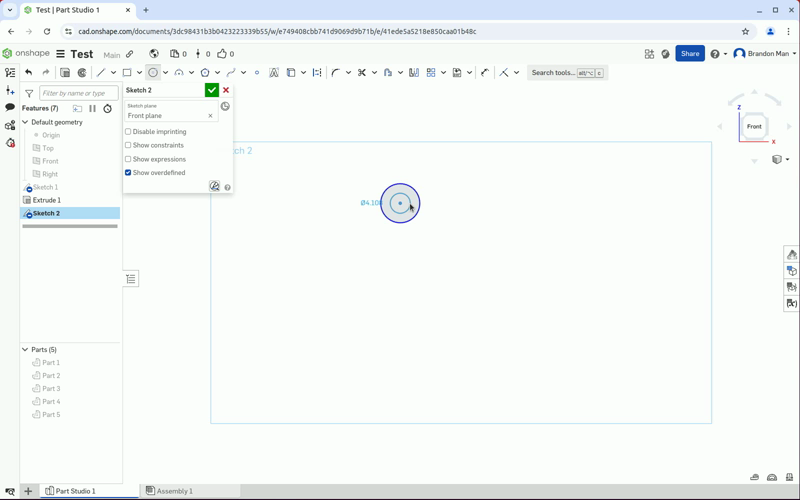
mouse_move(395, 190)
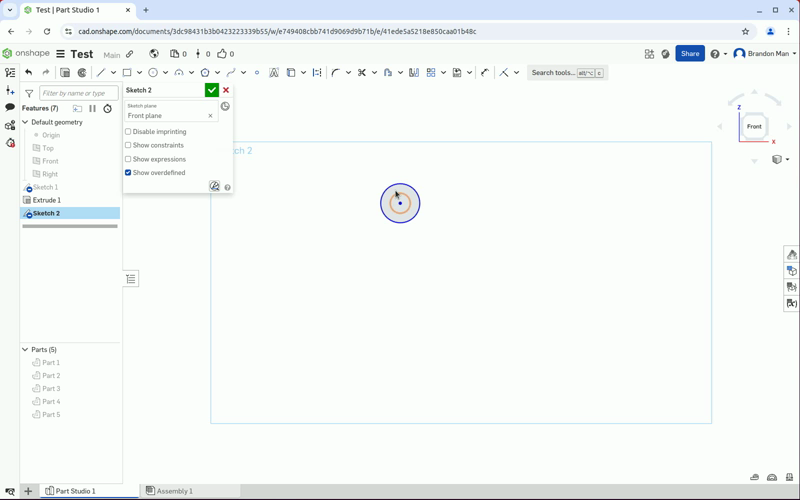
scroll(6)
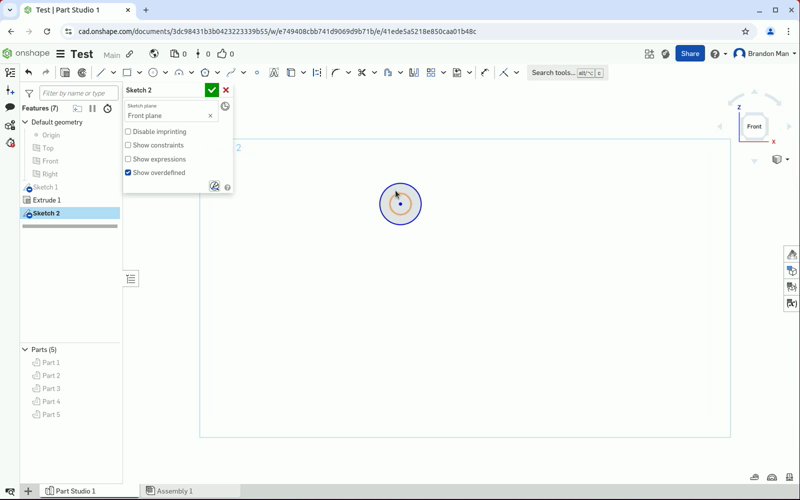
scroll(6)
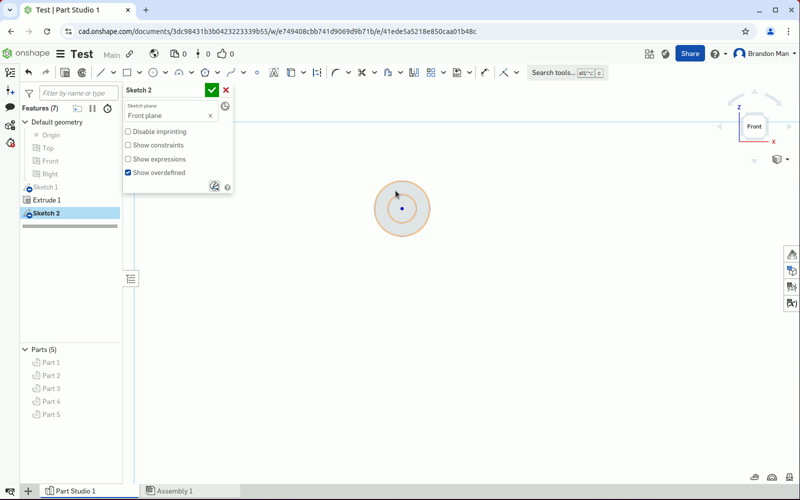
scroll(6)
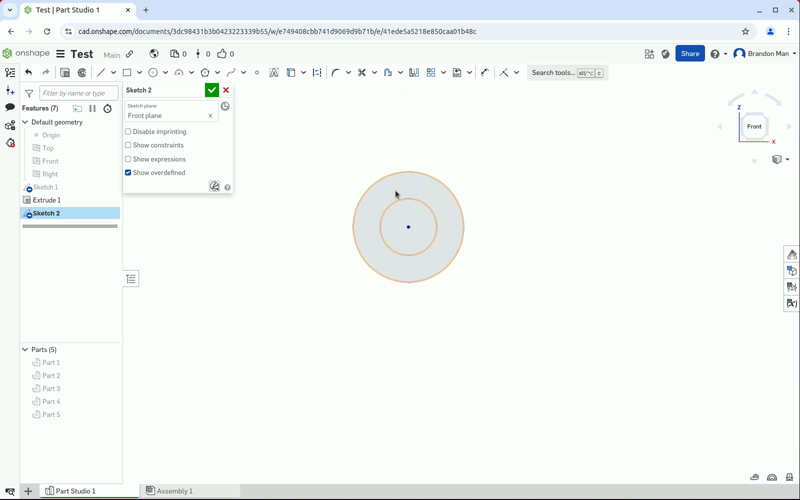
scroll(6)
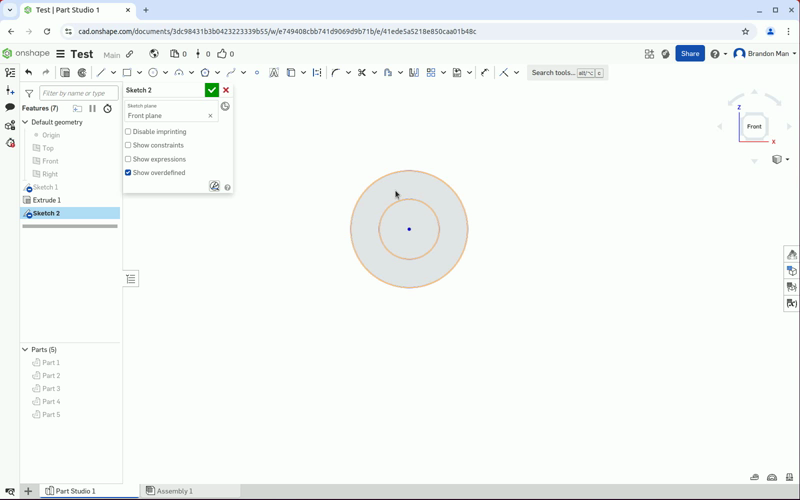
scroll(6)
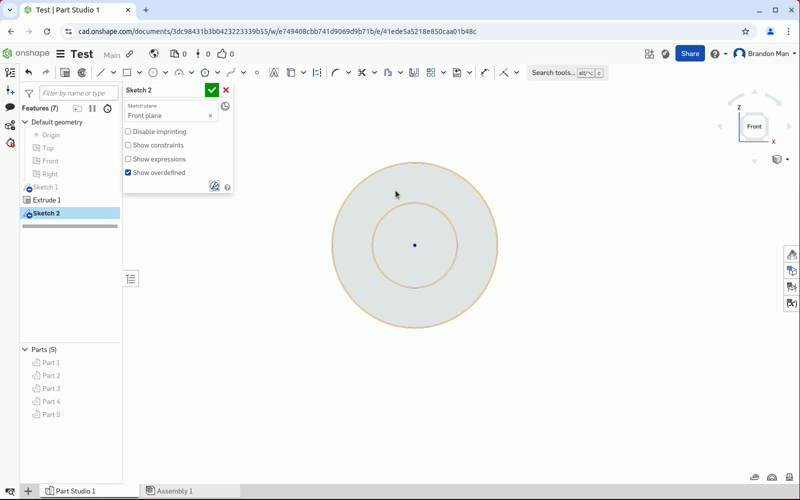
scroll(6)
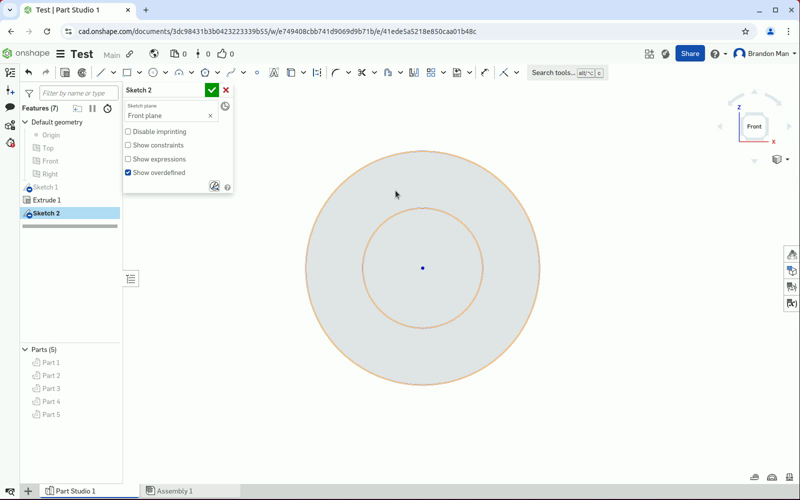
scroll(6)
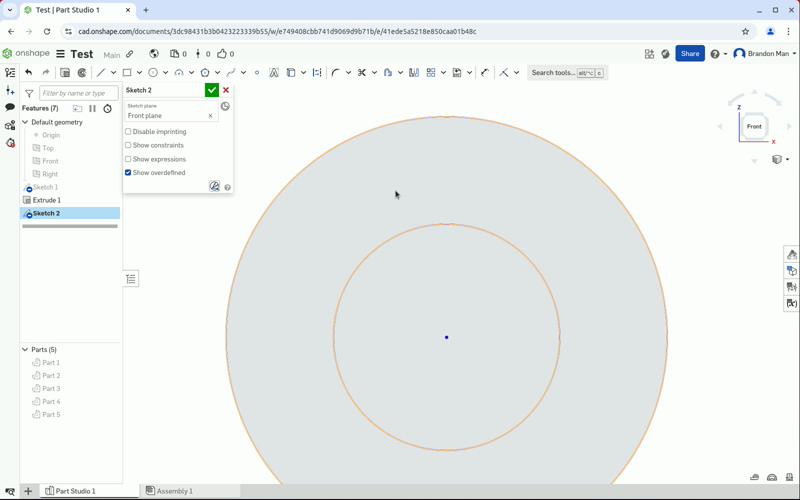
click(395, 190)
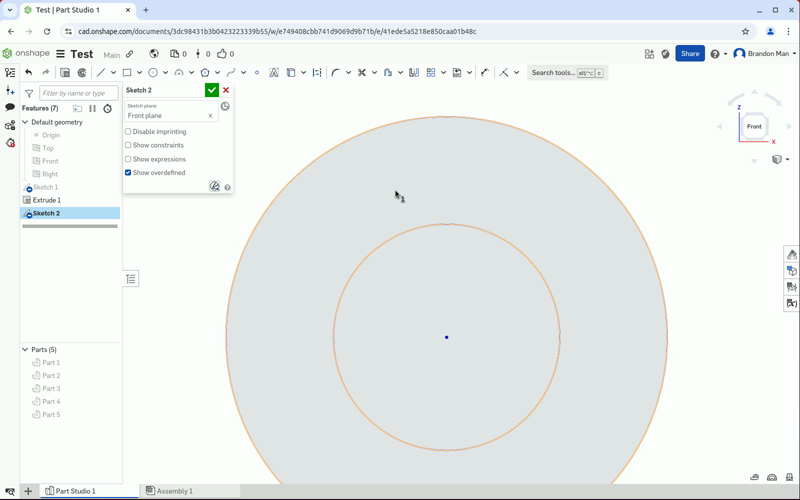
scroll(-6)
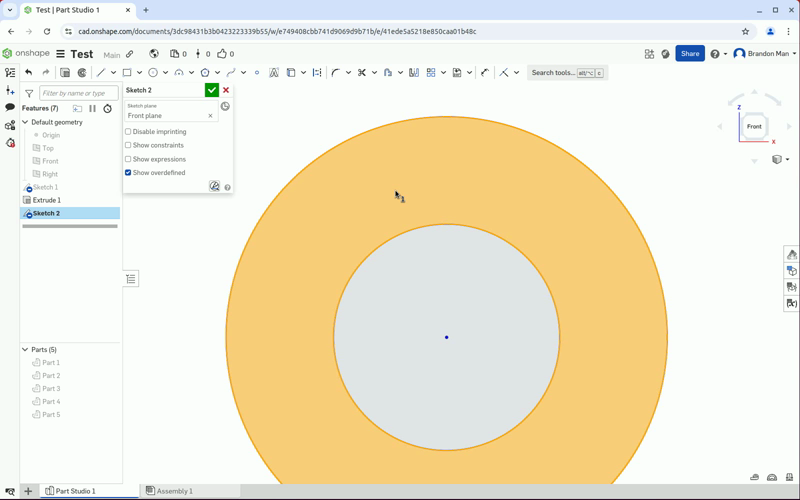
scroll(-6)
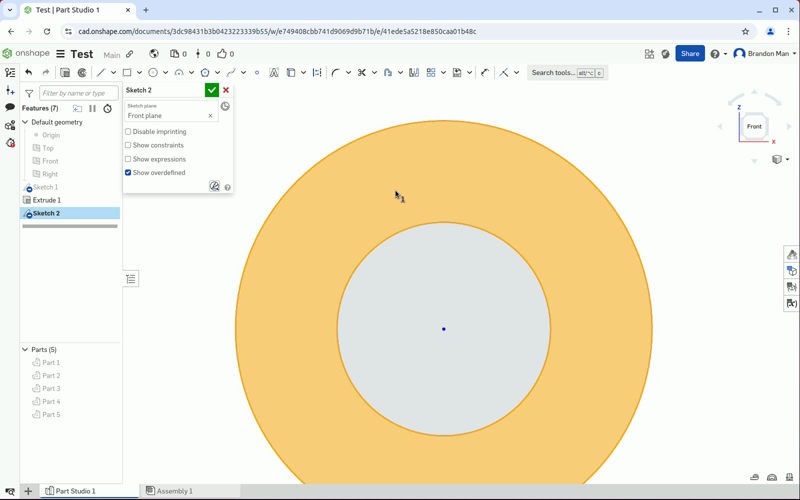
scroll(-6)
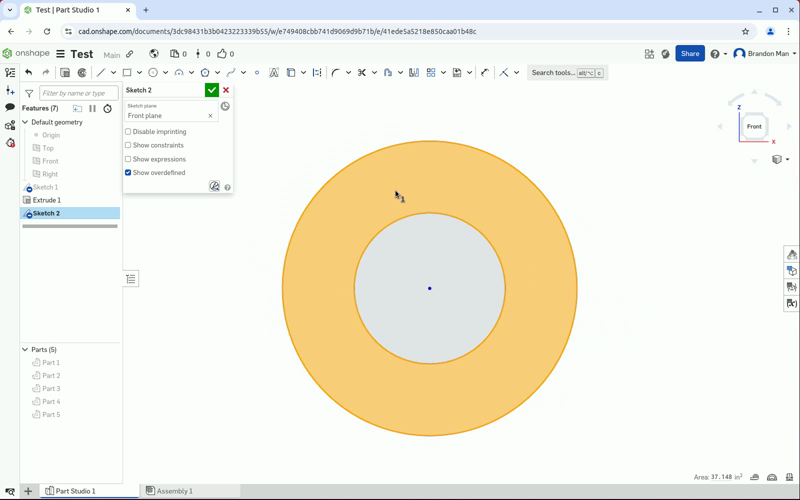
scroll(-6)
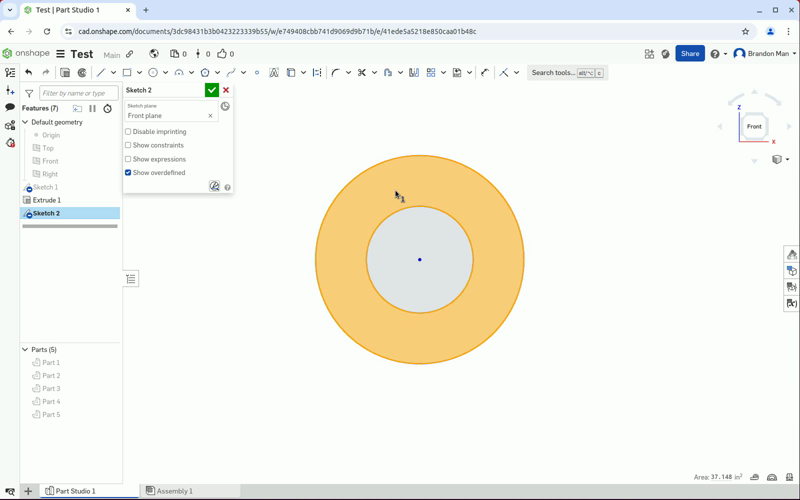
scroll(-6)
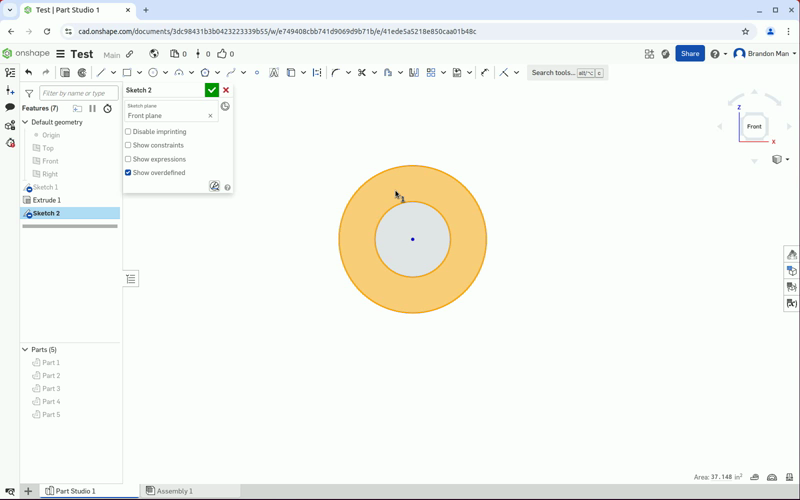
scroll(-6)
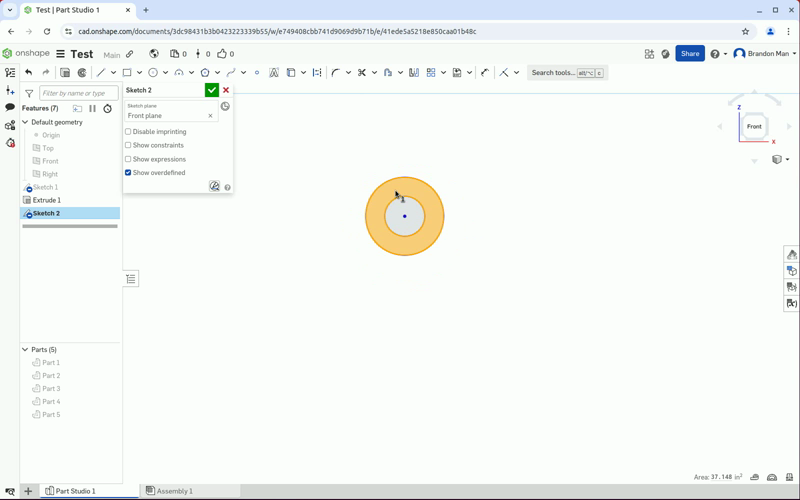
scroll(-6)
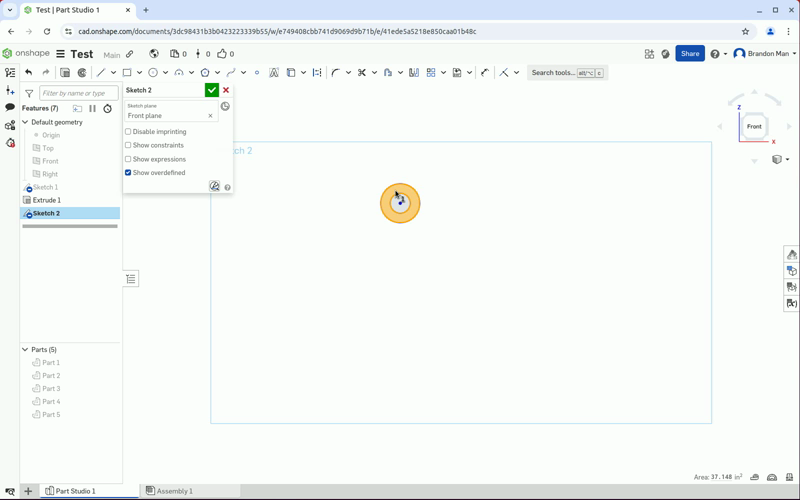
mouse_move(73, 352)
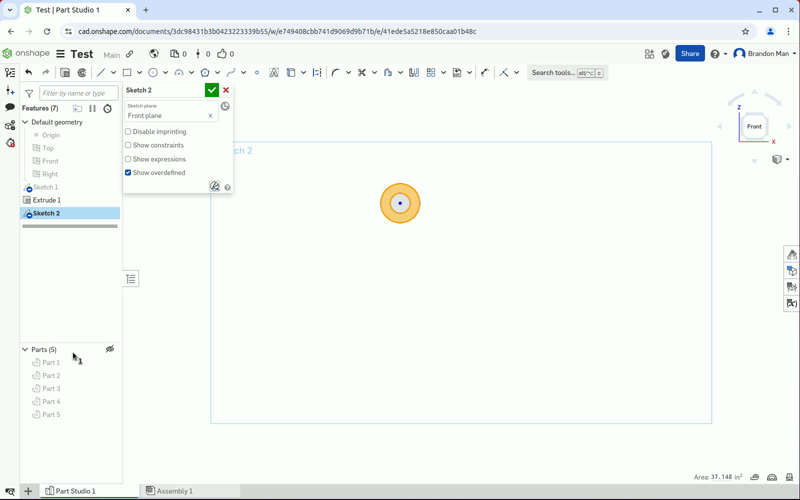
key(shift+y)
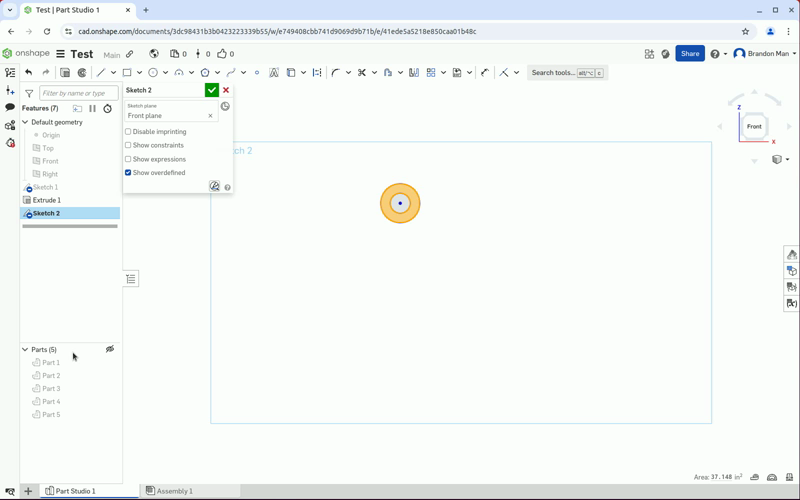
key(shift+e)
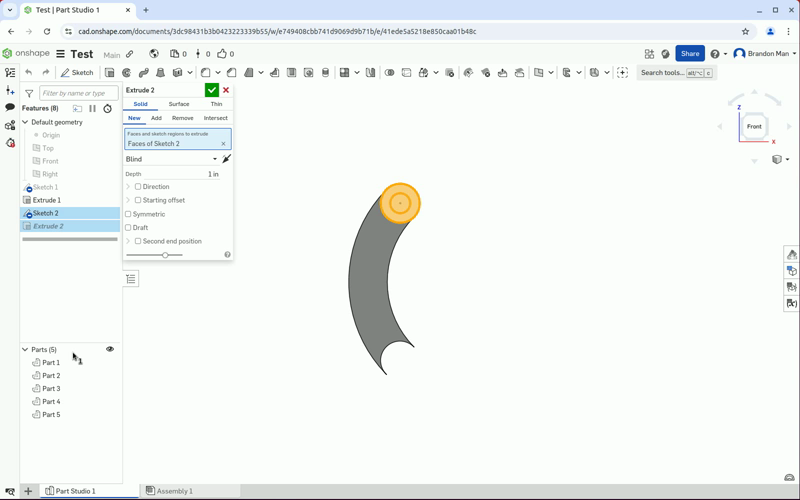
mouse_move(143, 106)
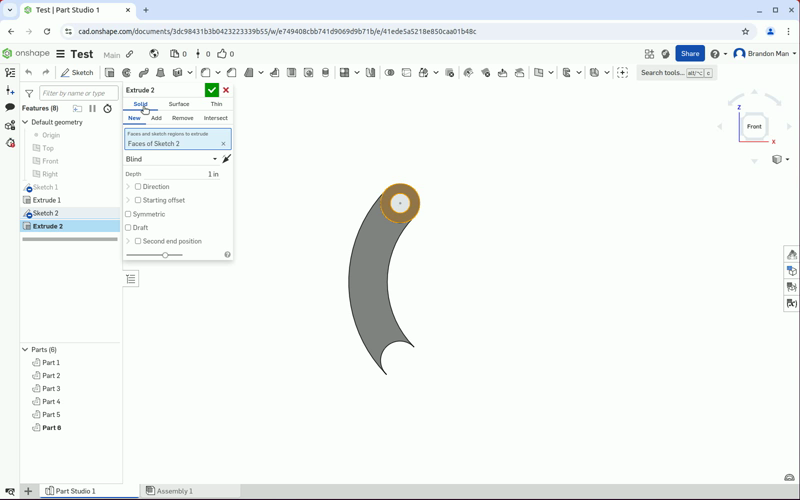
click(143, 106)
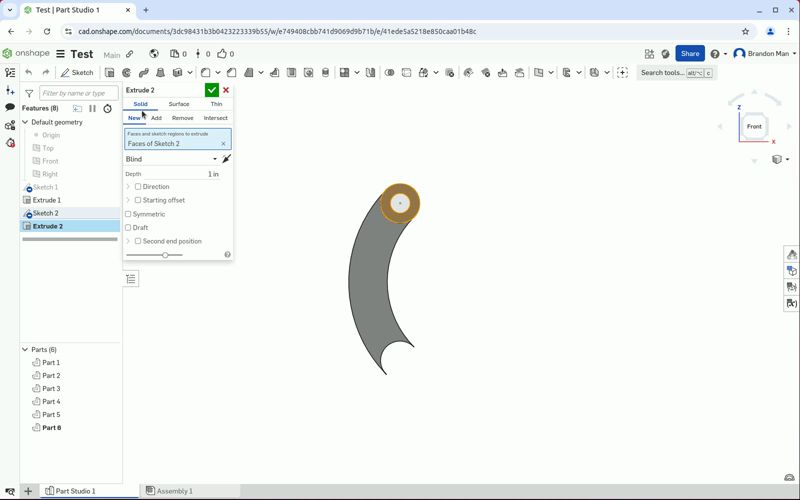
mouse_move(137, 120)
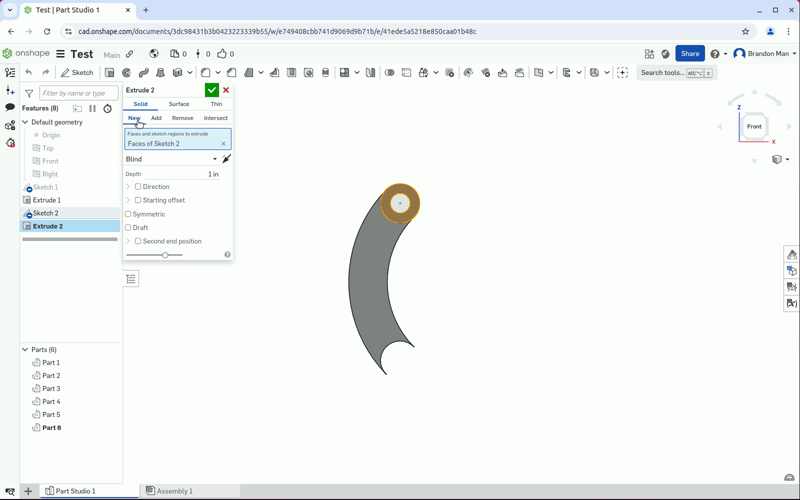
click(137, 120)
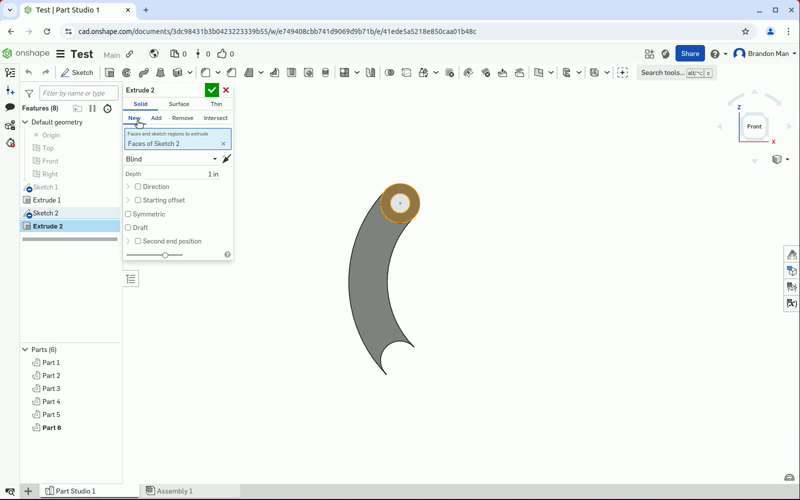
key(tab, 4)
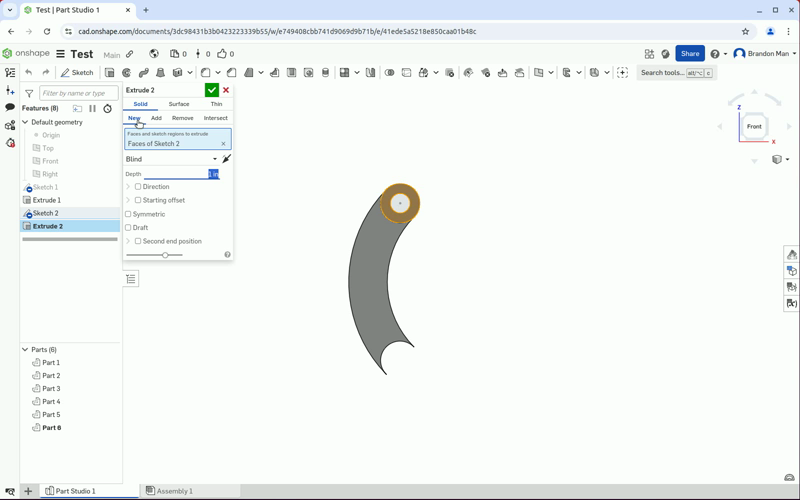
text(-7.703)
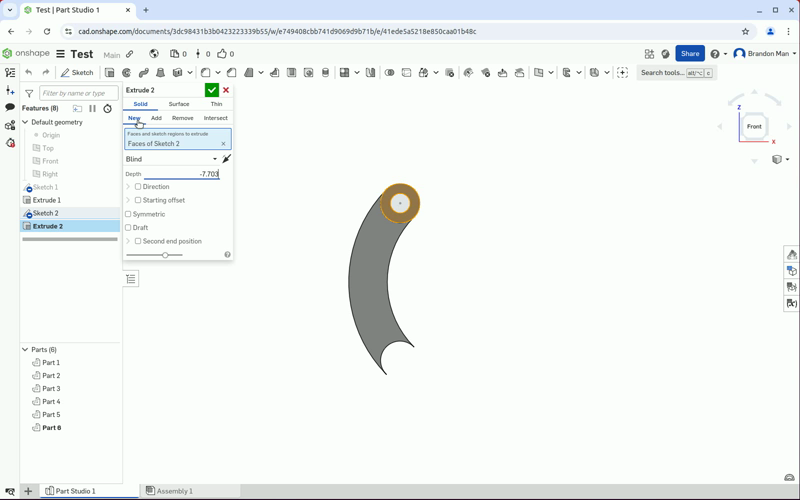
key(enter)
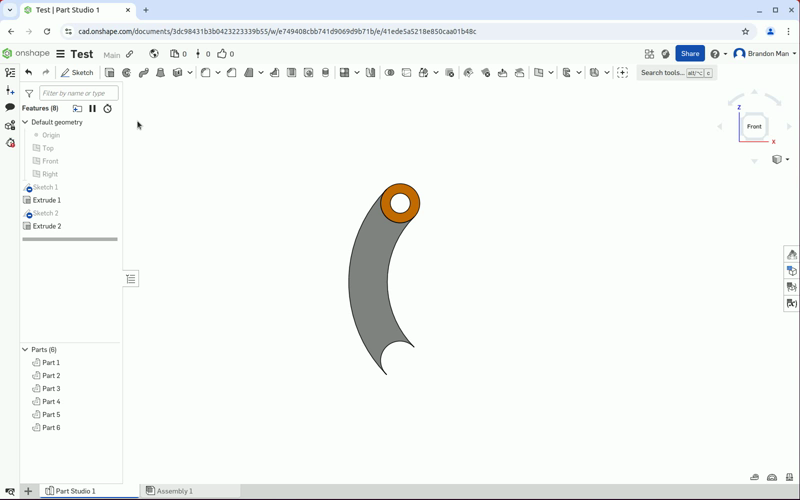
key(shift+h)
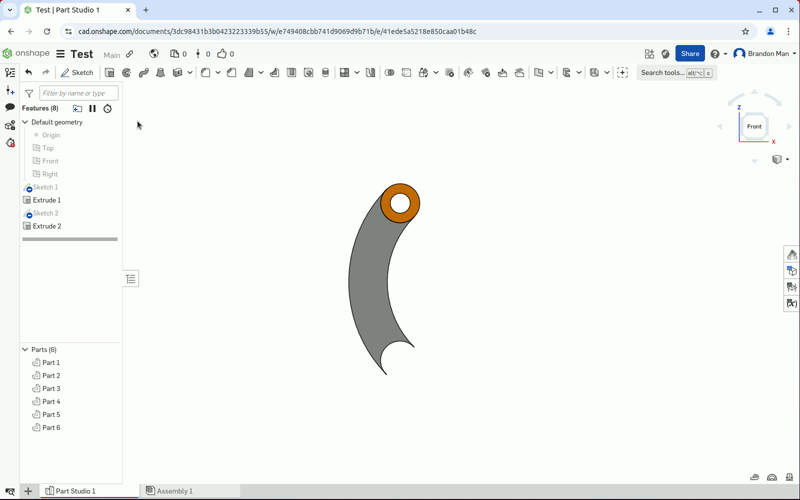
key(shift+h)
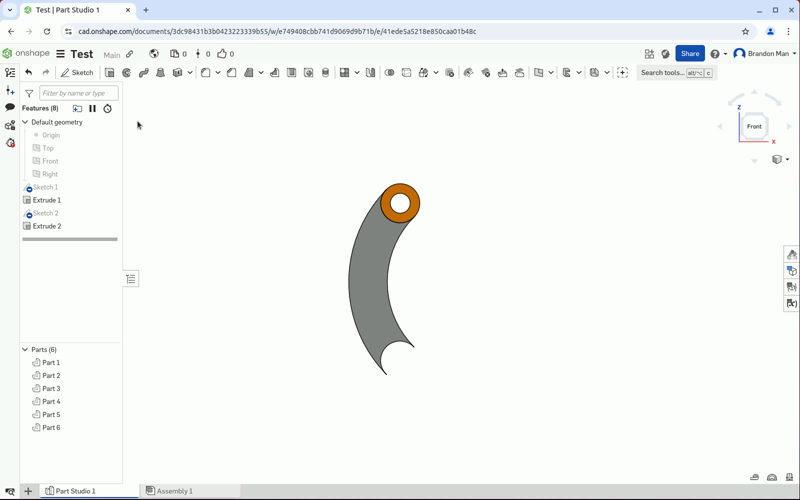
mouse_move(73, 189)
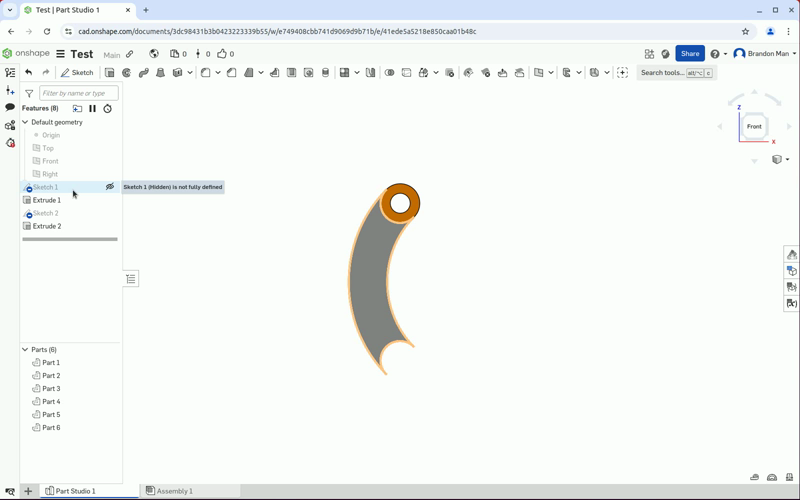
click(73, 189)
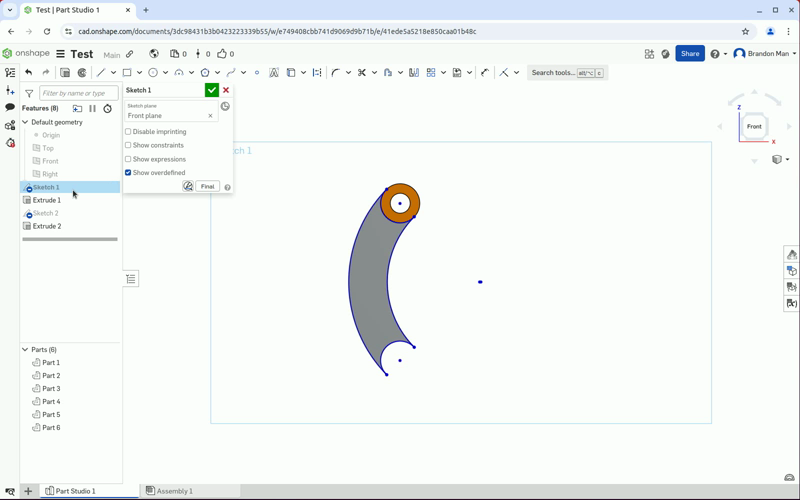
mouse_move(229, 92)
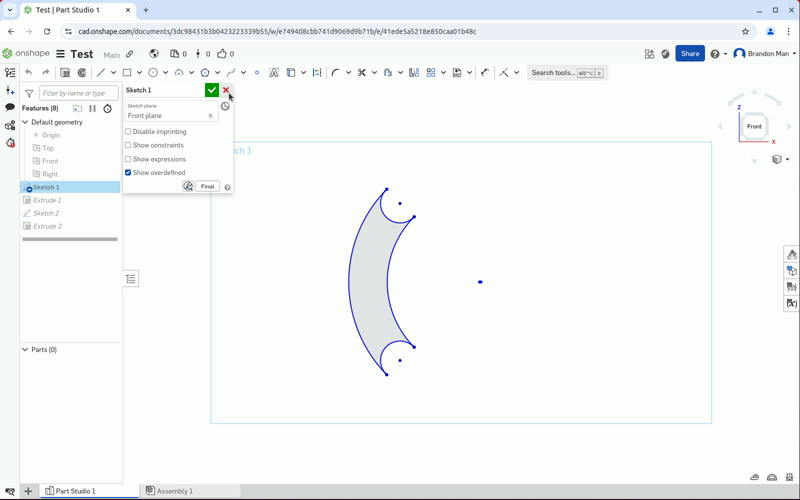
click(229, 92)
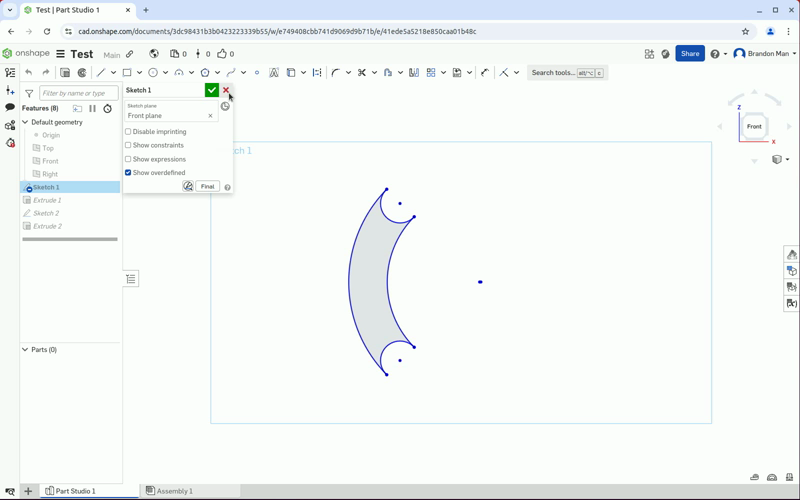
key(shift+s)
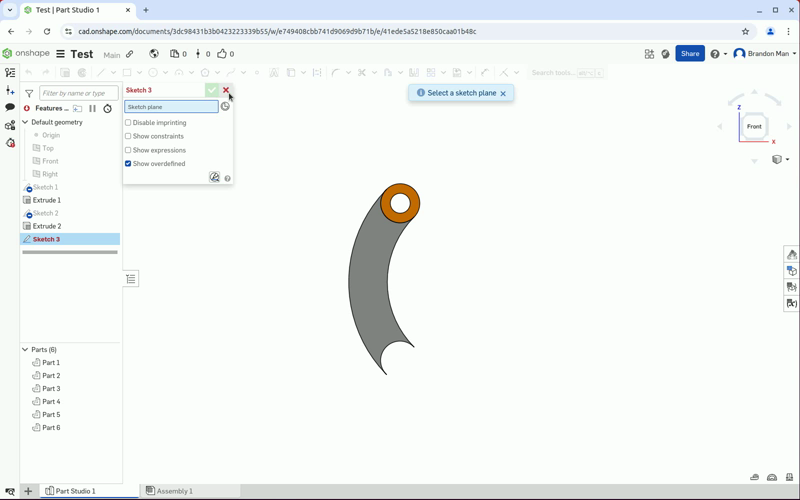
mouse_move(73, 163)
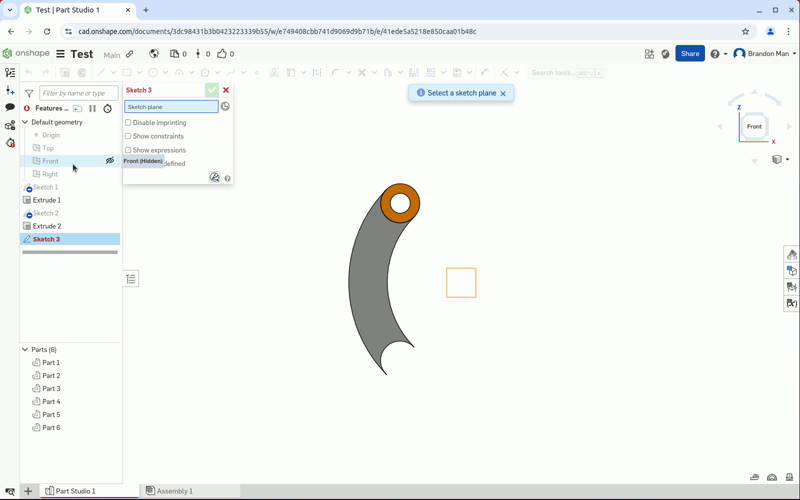
click(73, 163)
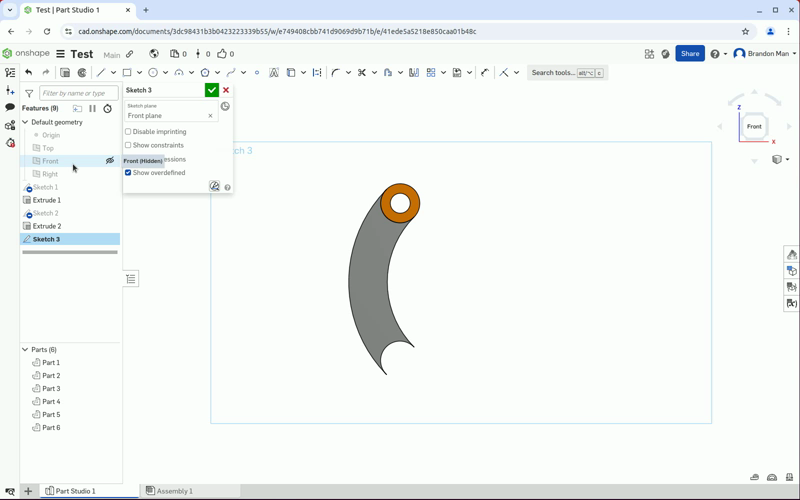
mouse_move(73, 352)
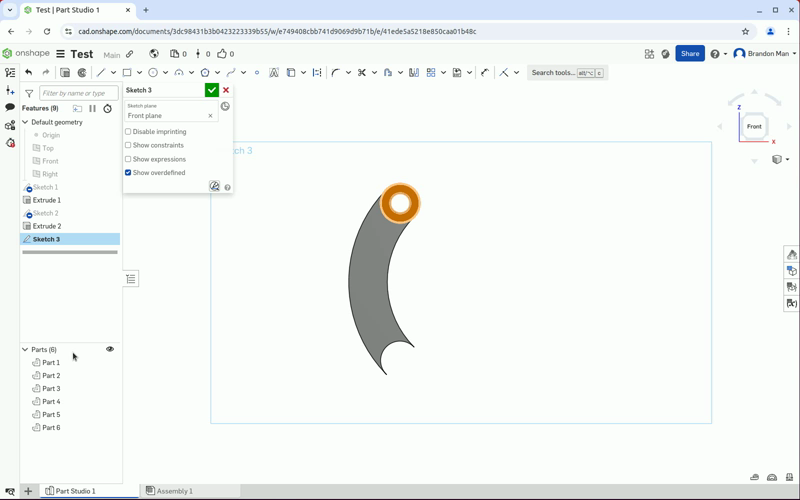
key(y)
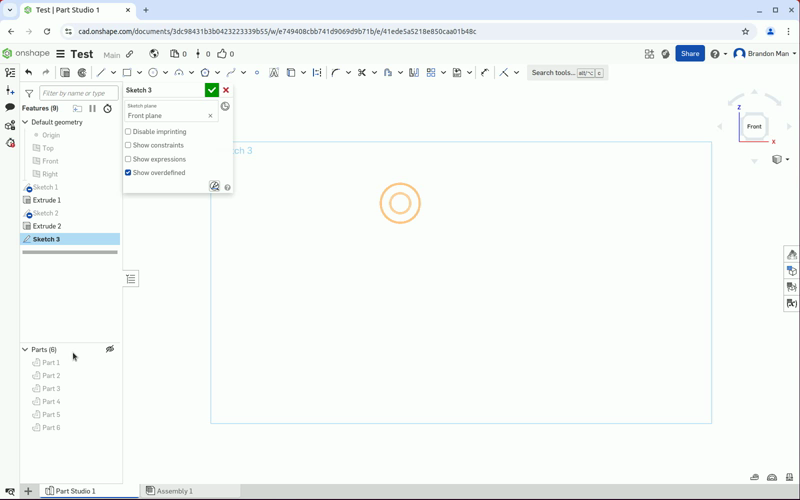
key(c)
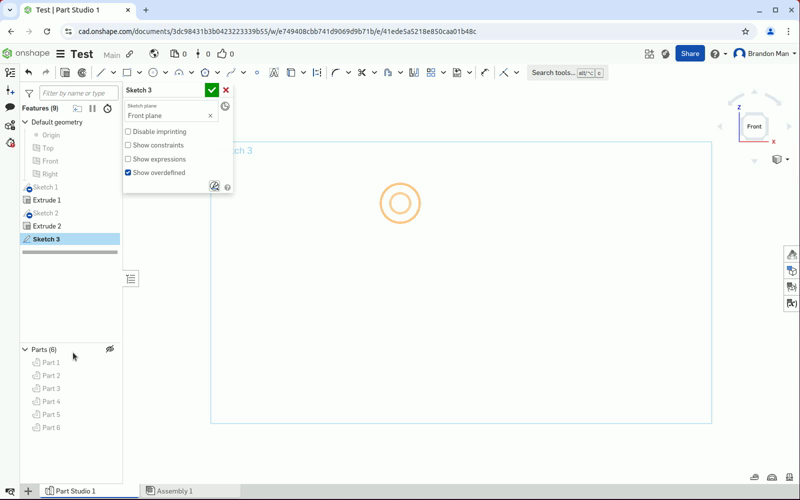
key_down(shift)
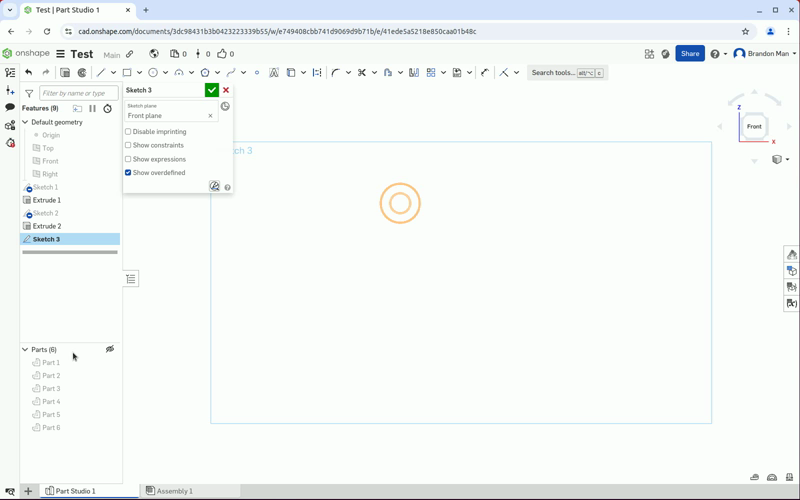
mouse_move(400, 362)
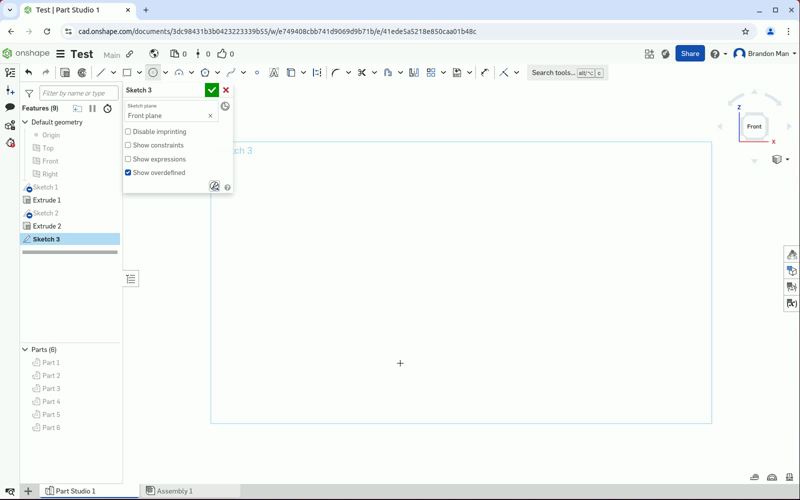
click(400, 362)
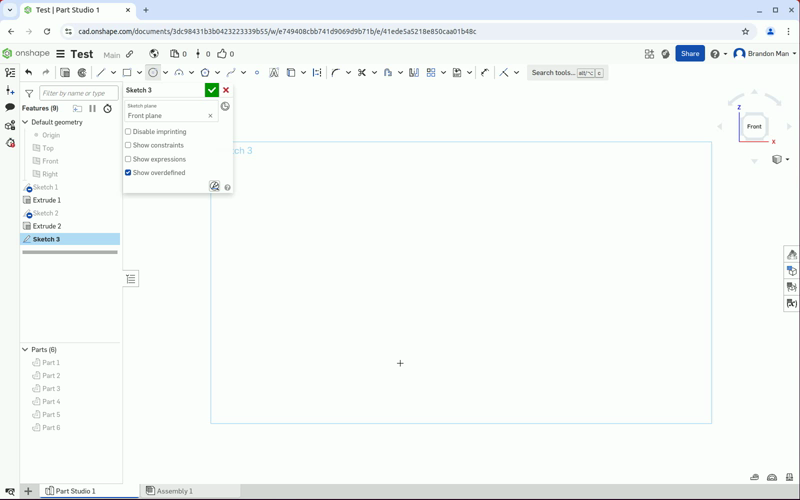
key_up(shift)
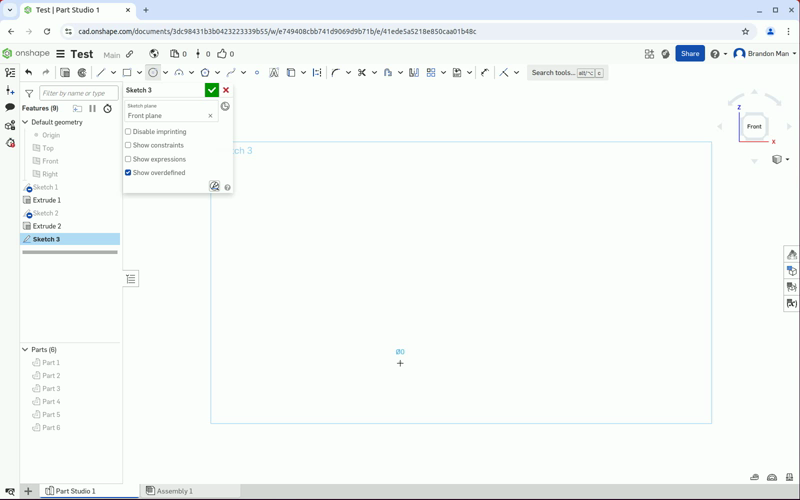
mouse_move(419, 362)
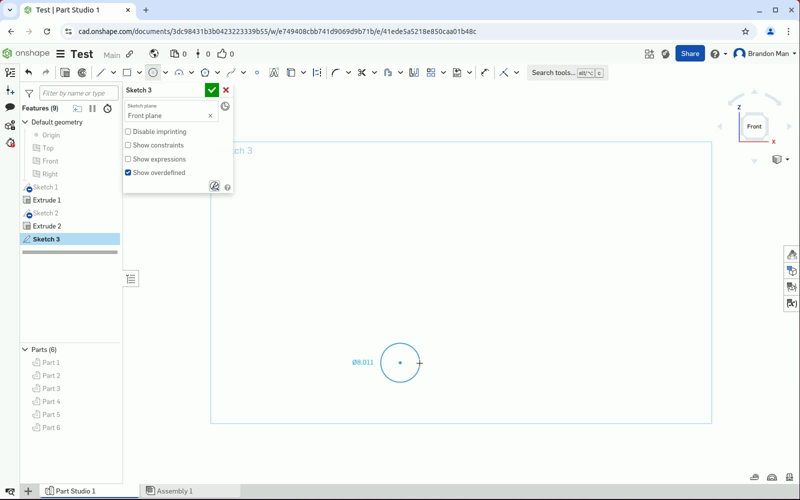
click(419, 362)
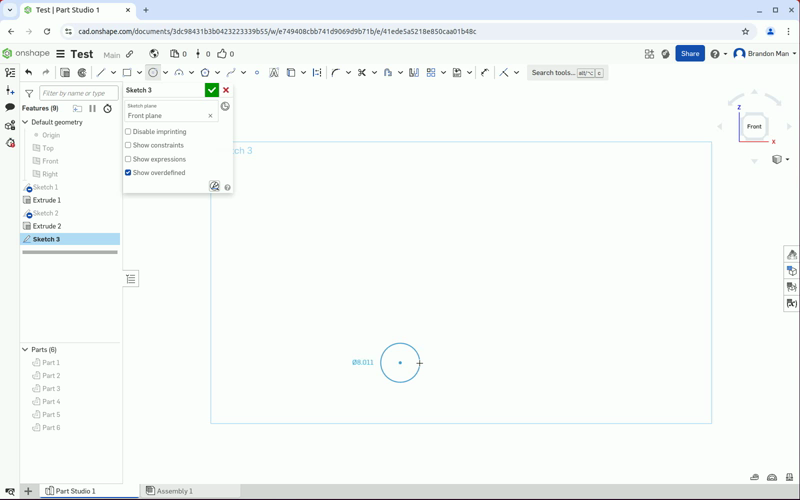
key(esc)
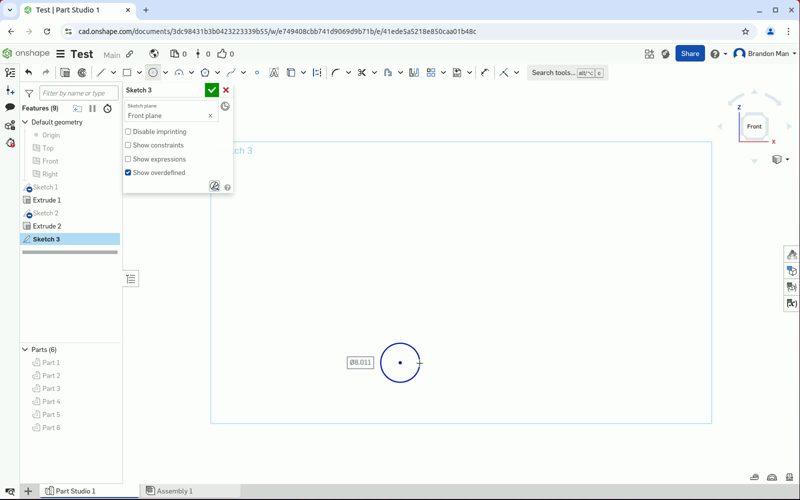
key(c)
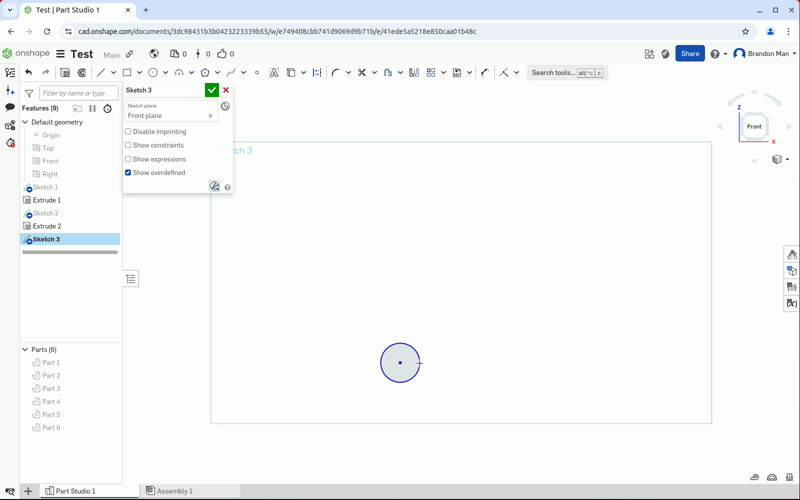
key_down(shift)
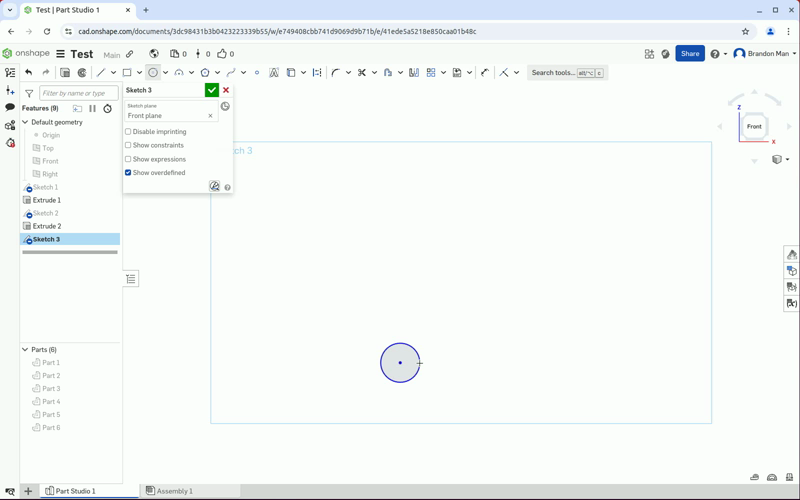
mouse_move(400, 362)
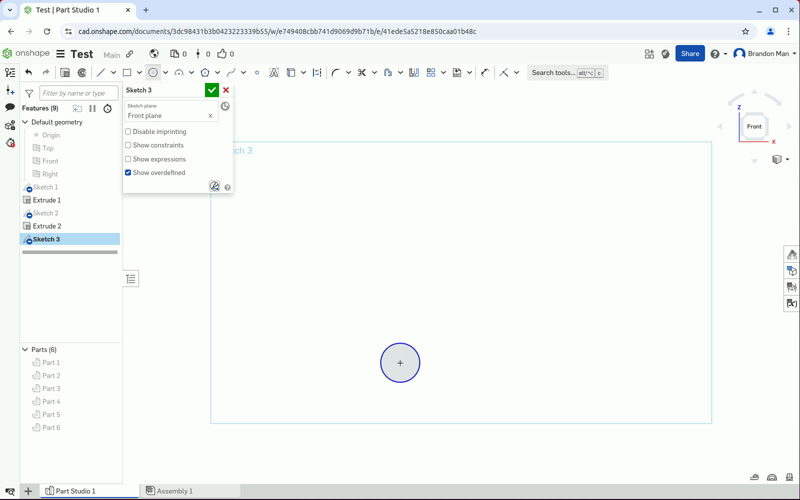
click(400, 362)
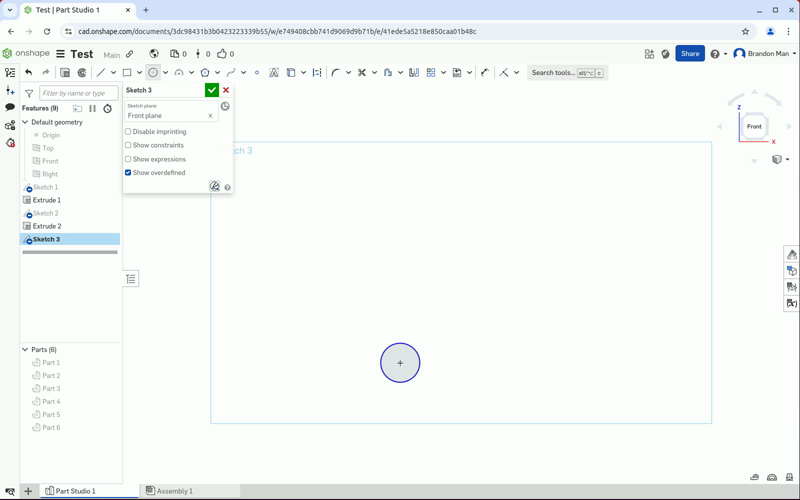
key_up(shift)
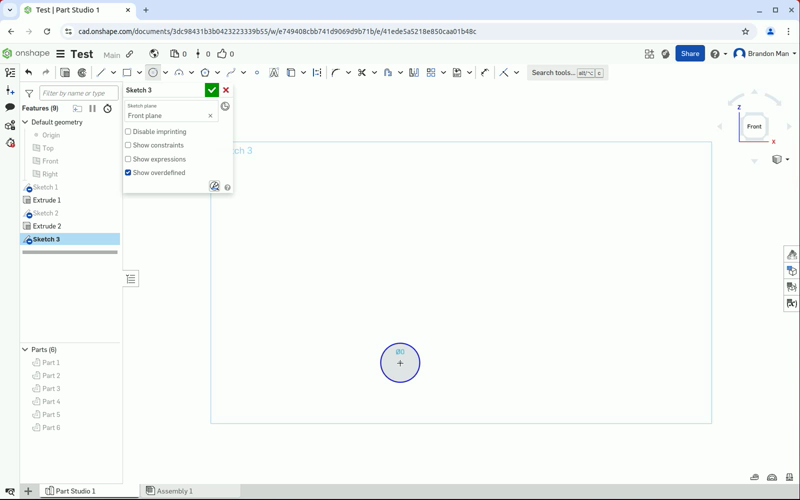
mouse_move(410, 362)
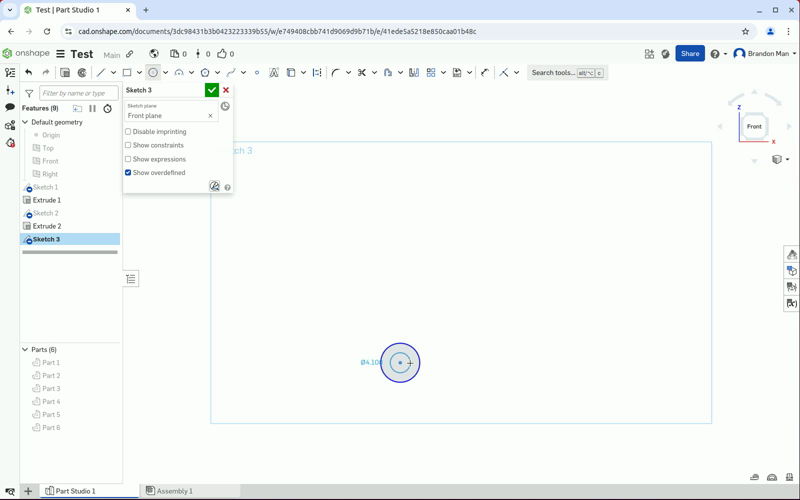
click(410, 362)
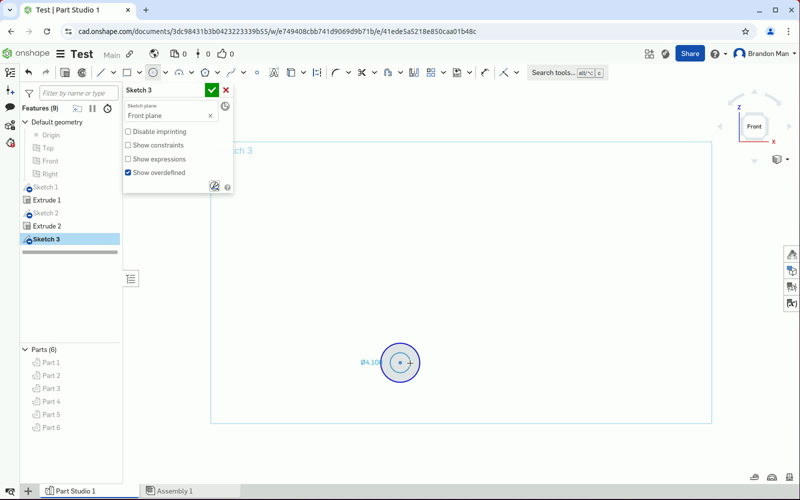
key(esc)
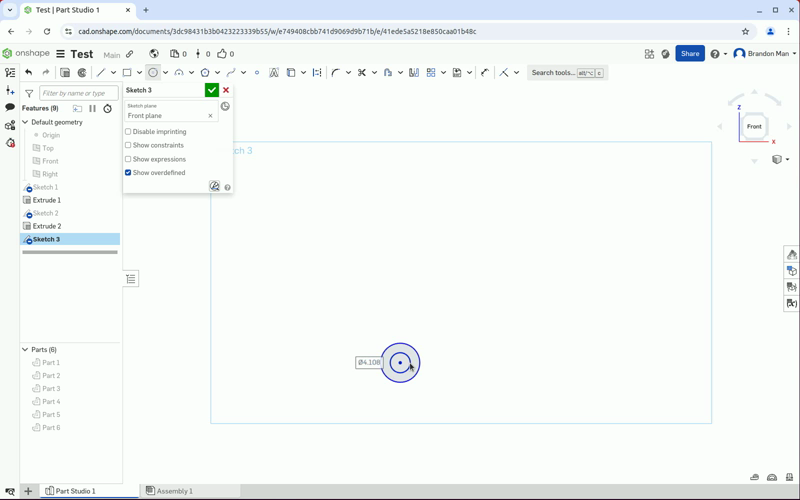
mouse_move(384, 370)
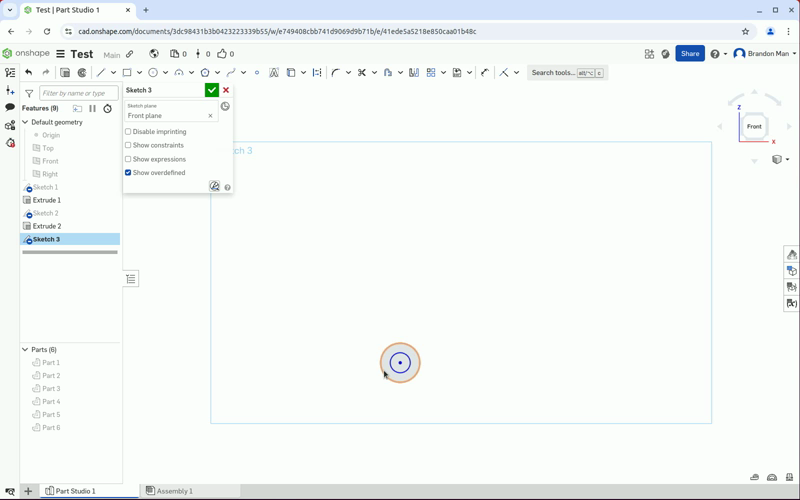
scroll(6)
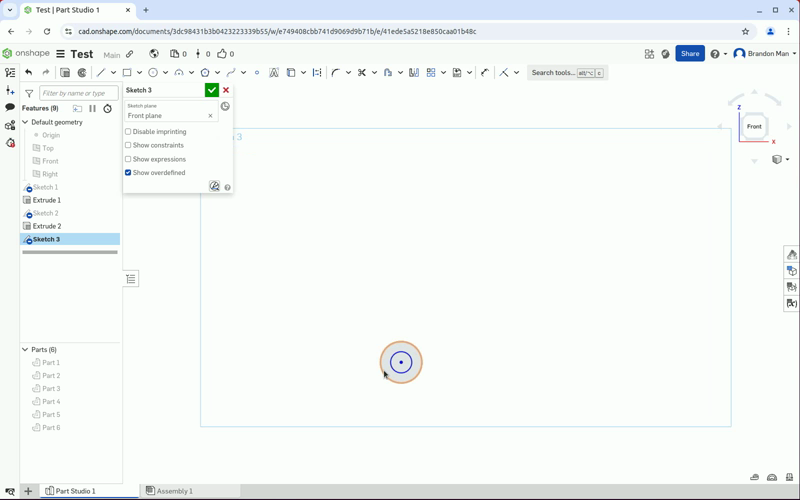
scroll(6)
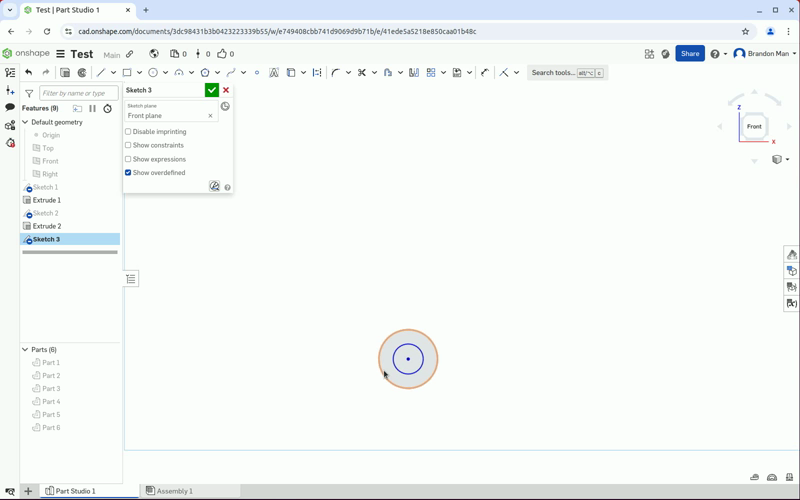
scroll(6)
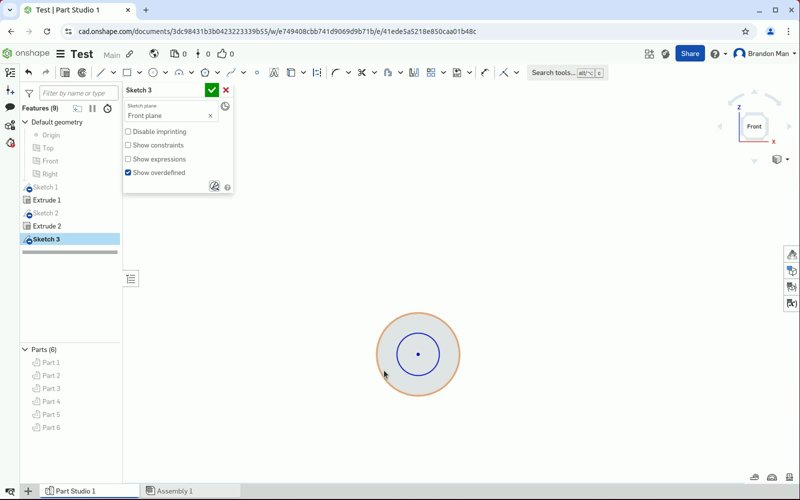
scroll(6)
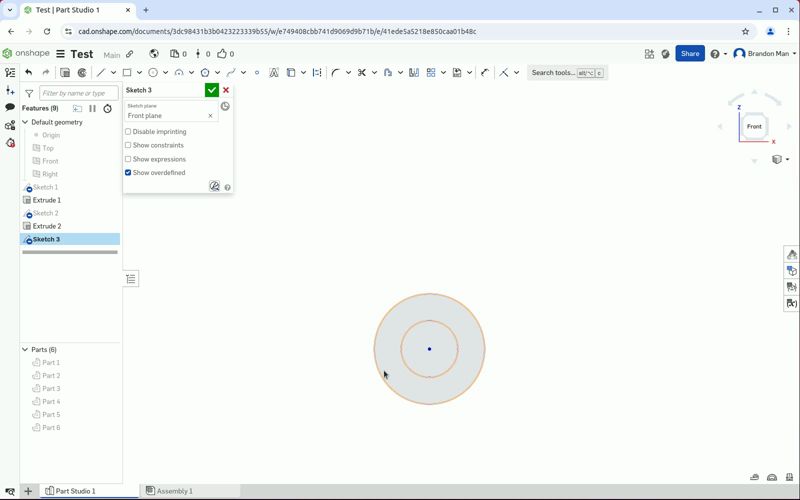
scroll(6)
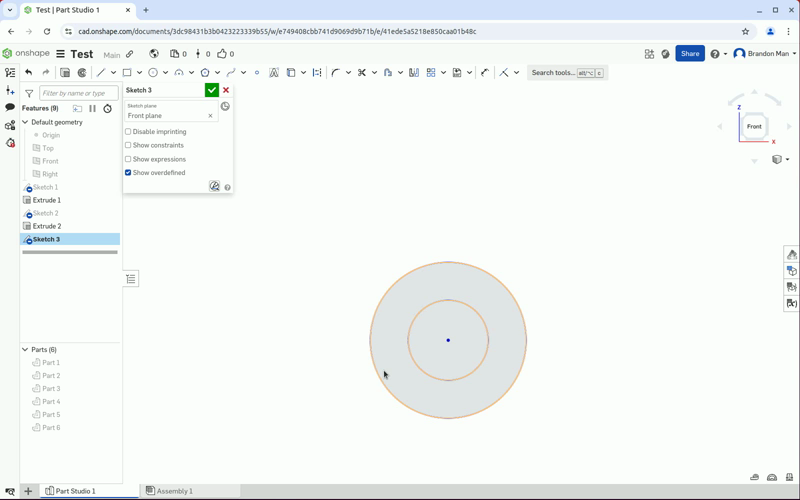
scroll(6)
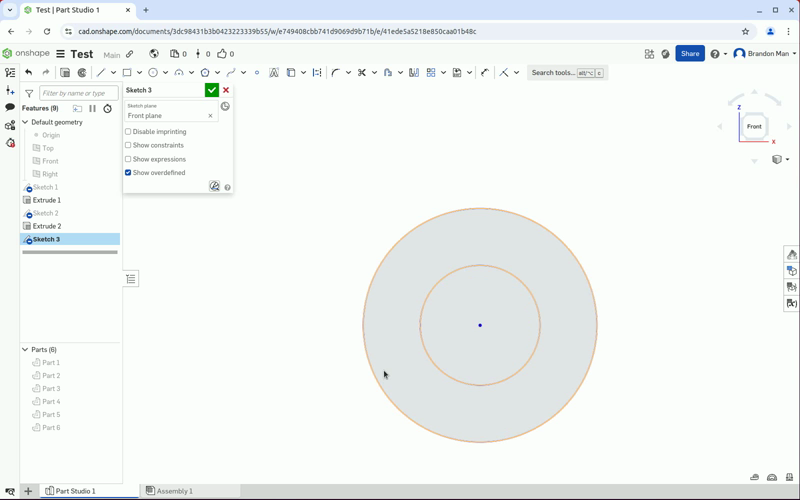
scroll(6)
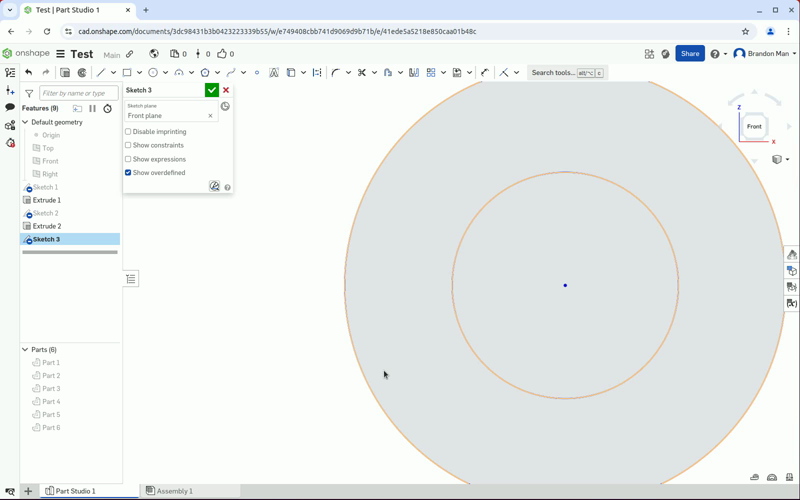
click(384, 370)
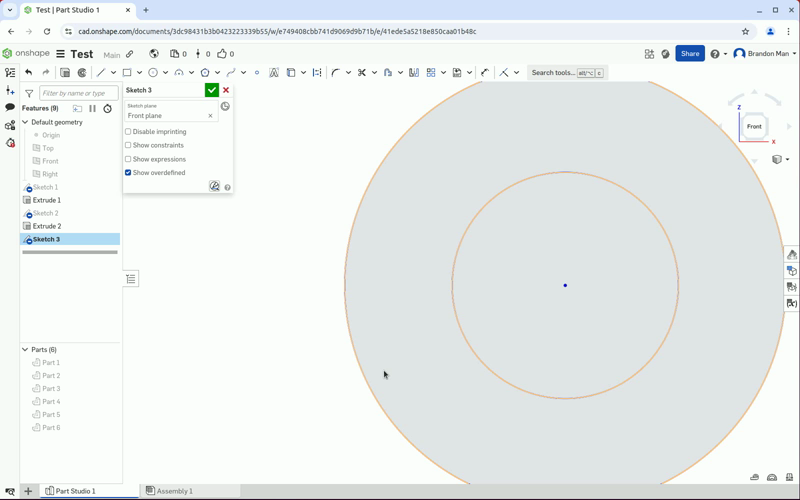
scroll(-6)
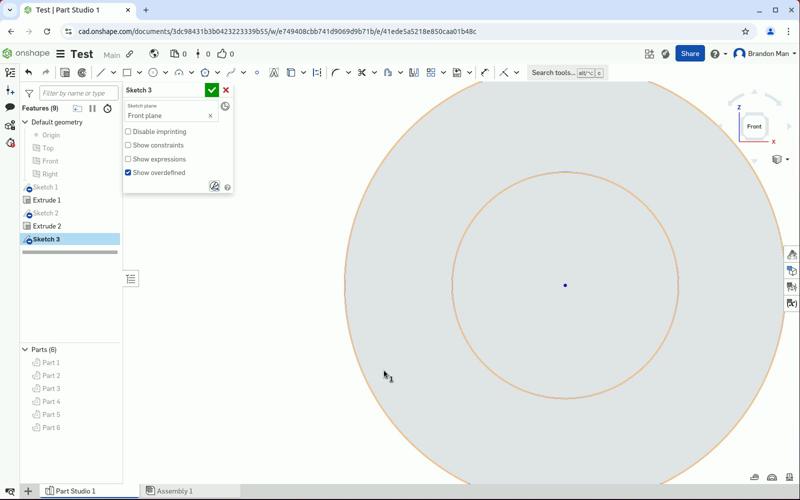
scroll(-6)
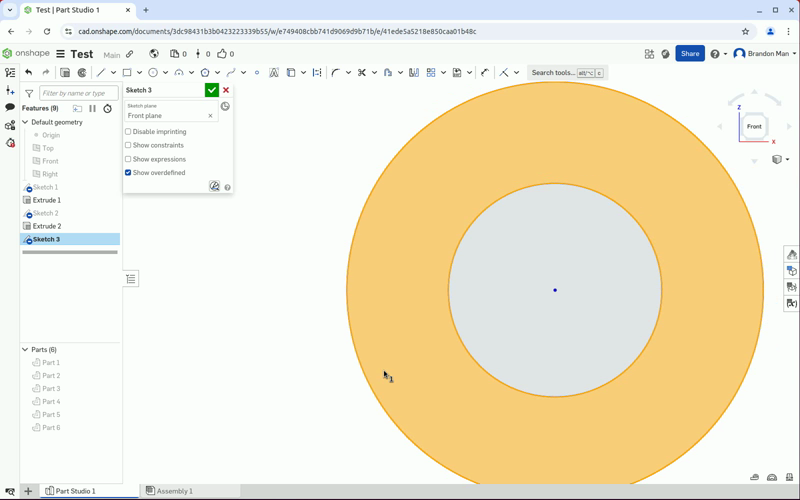
scroll(-6)
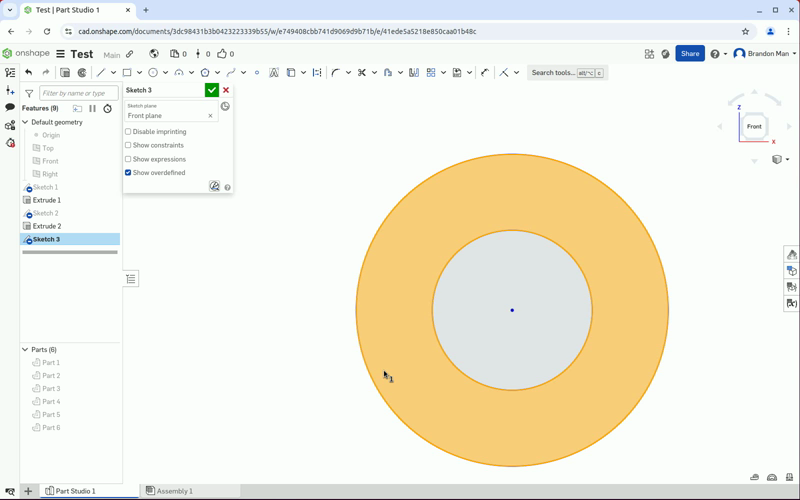
scroll(-6)
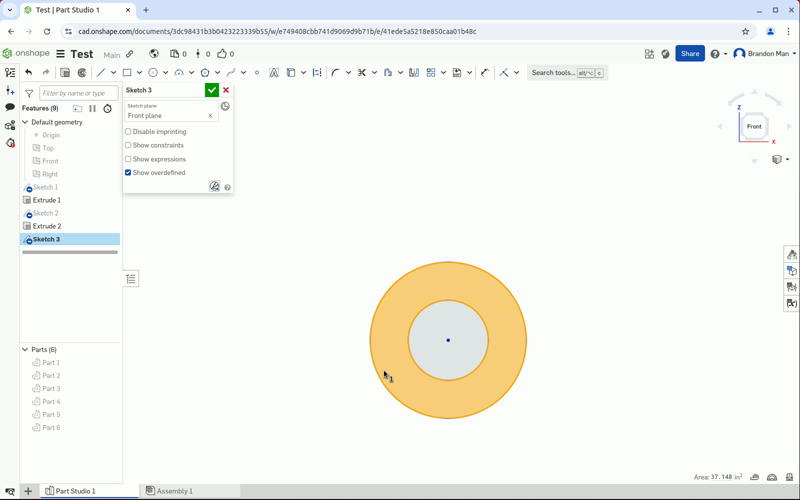
scroll(-6)
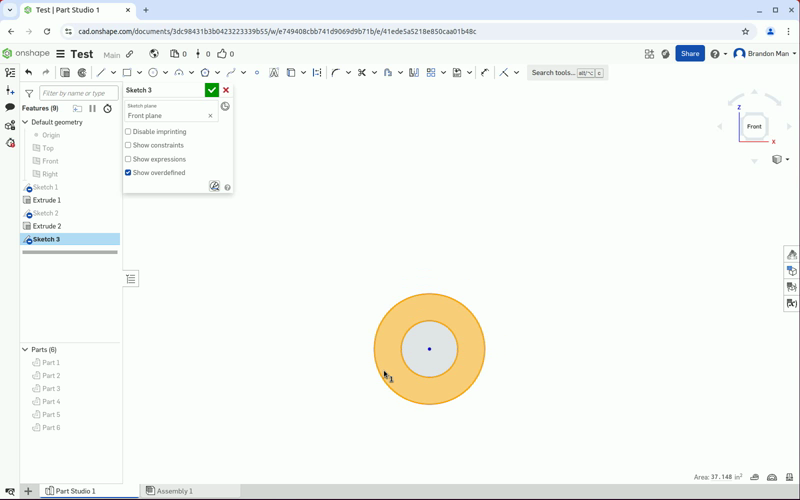
scroll(-6)
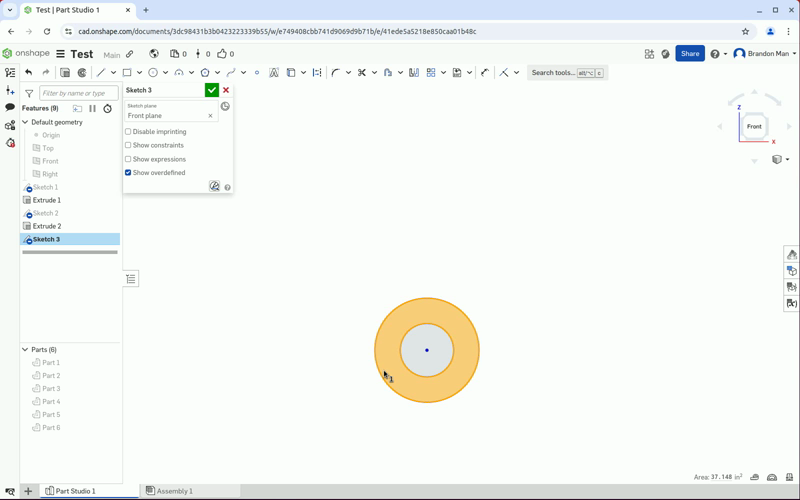
scroll(-6)
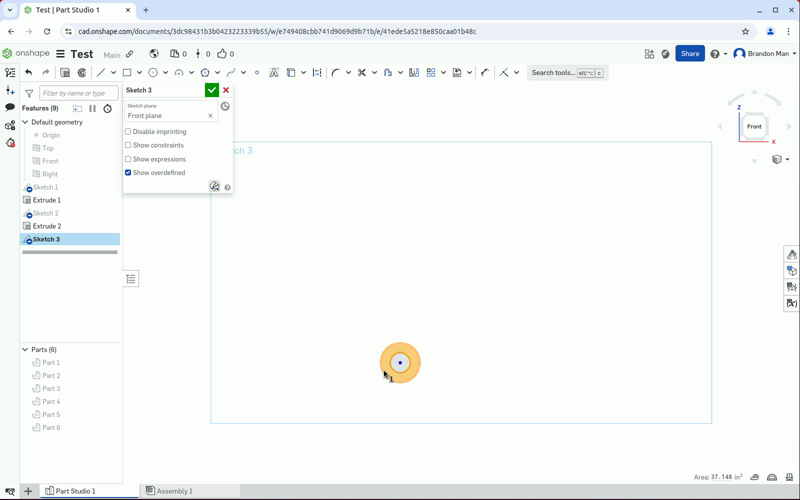
mouse_move(73, 352)
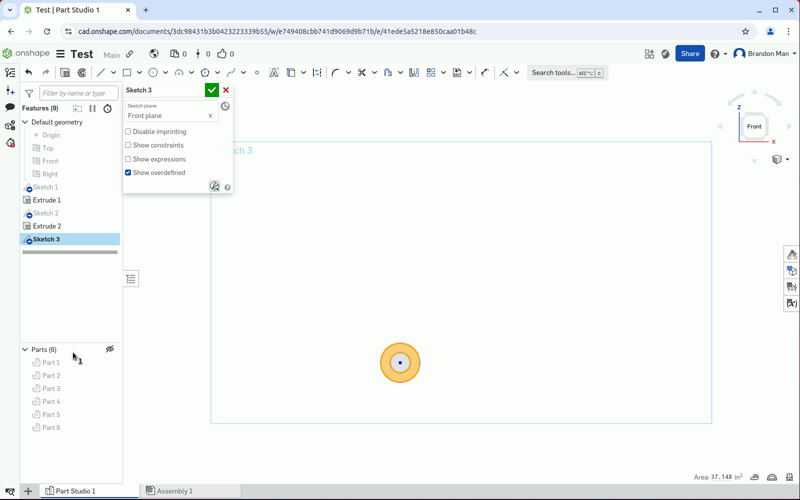
key(shift+y)
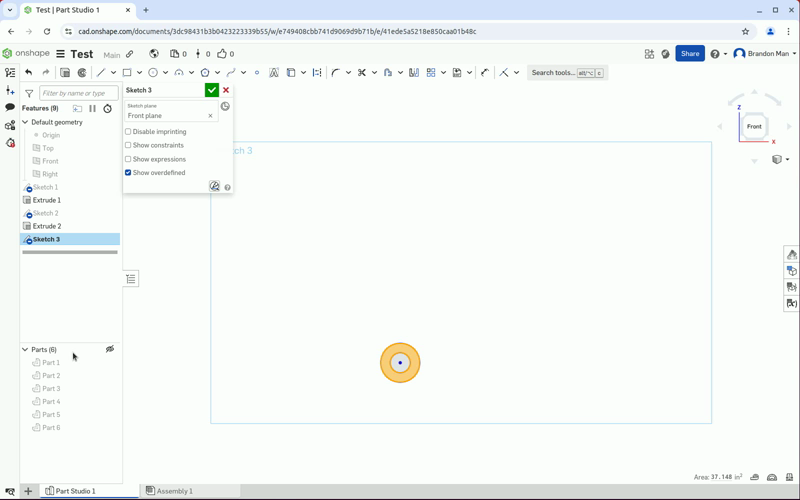
key(shift+e)
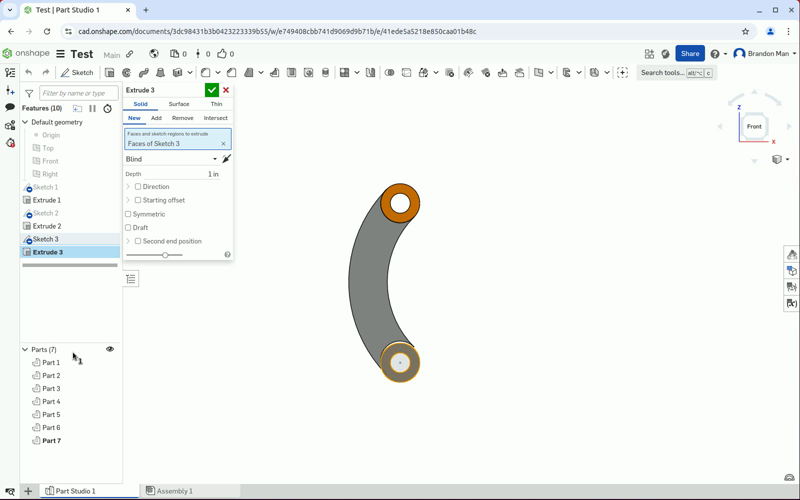
mouse_move(143, 106)
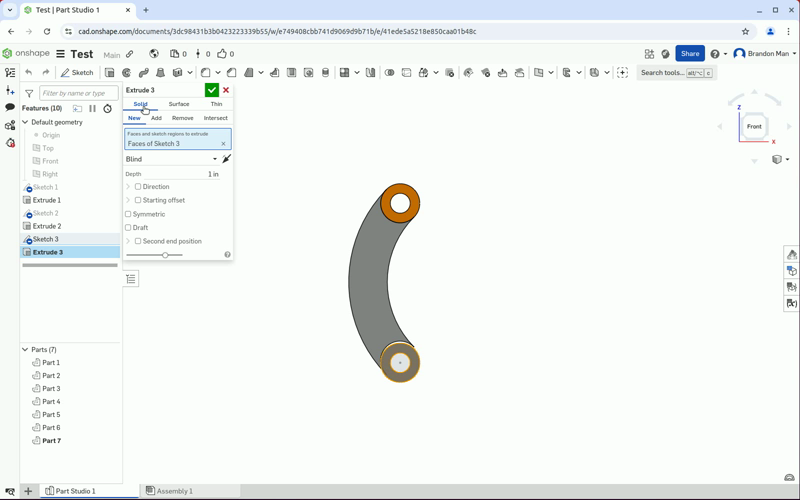
click(143, 106)
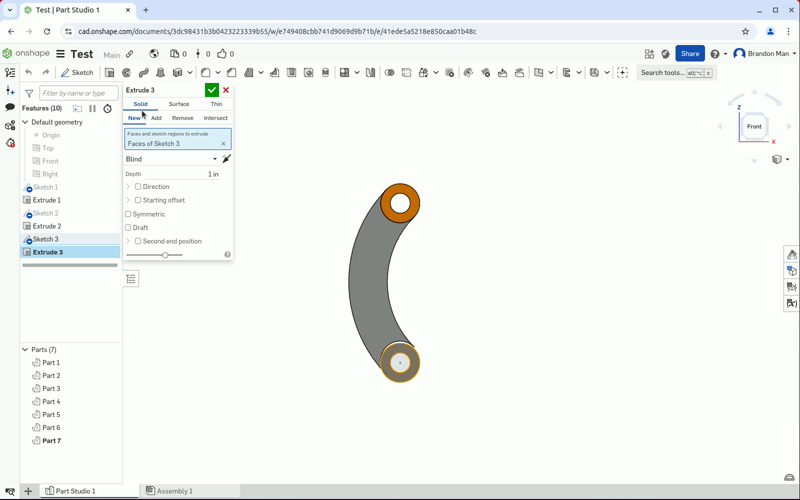
mouse_move(137, 120)
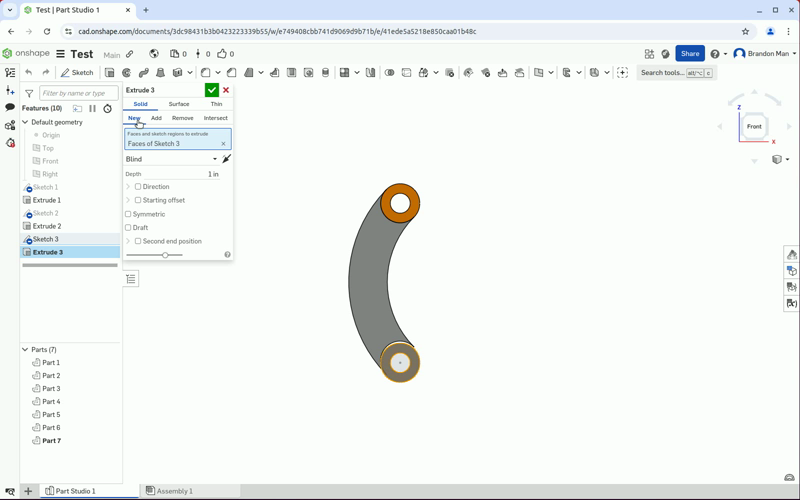
click(137, 120)
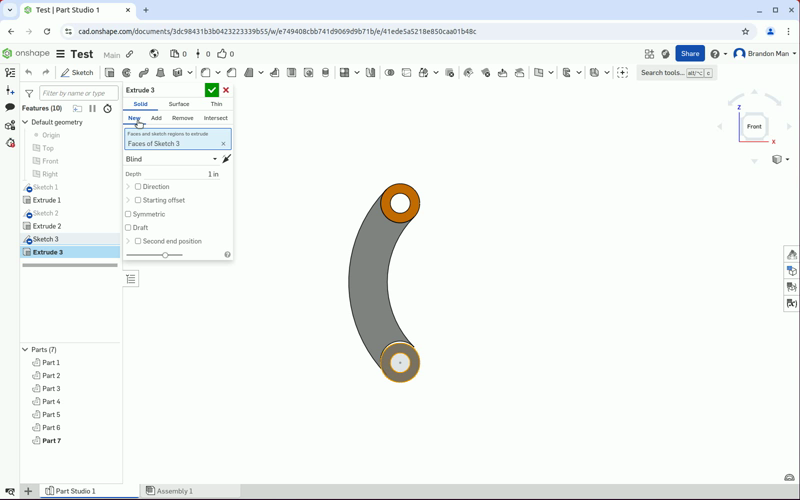
key(tab, 4)
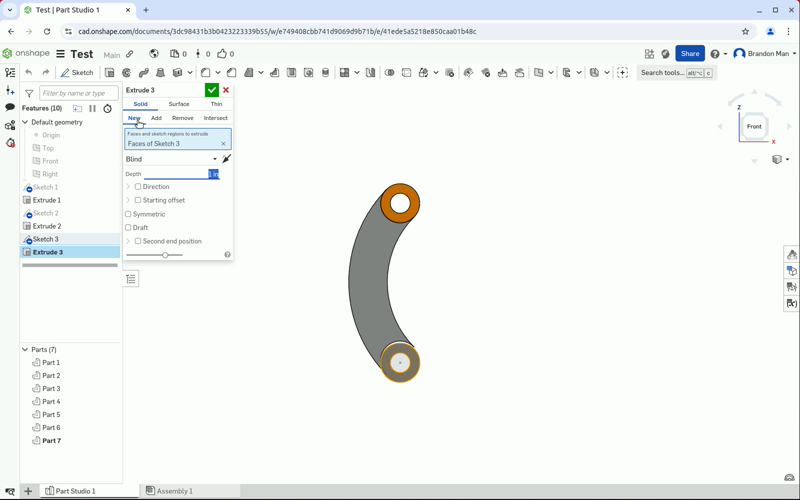
text(-7.703)
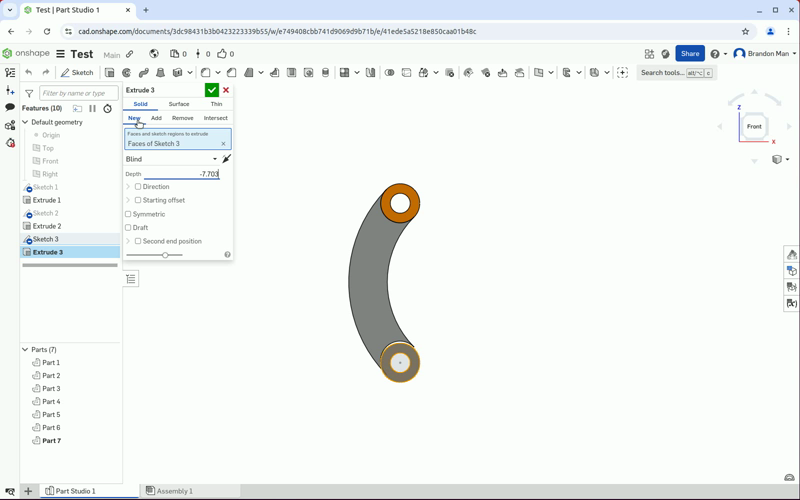
key(enter)
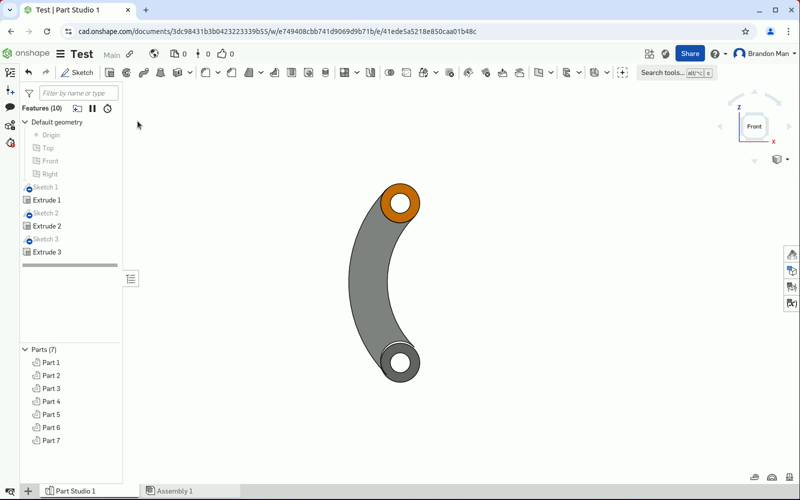
key(shift+h)
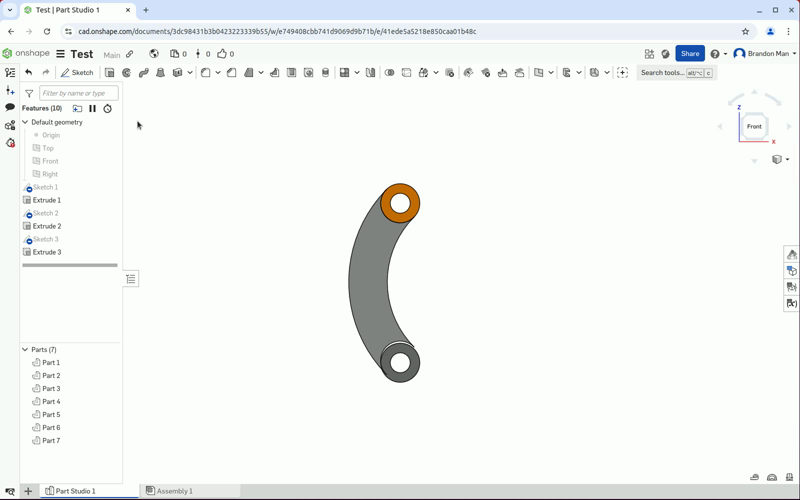
key(shift+h)
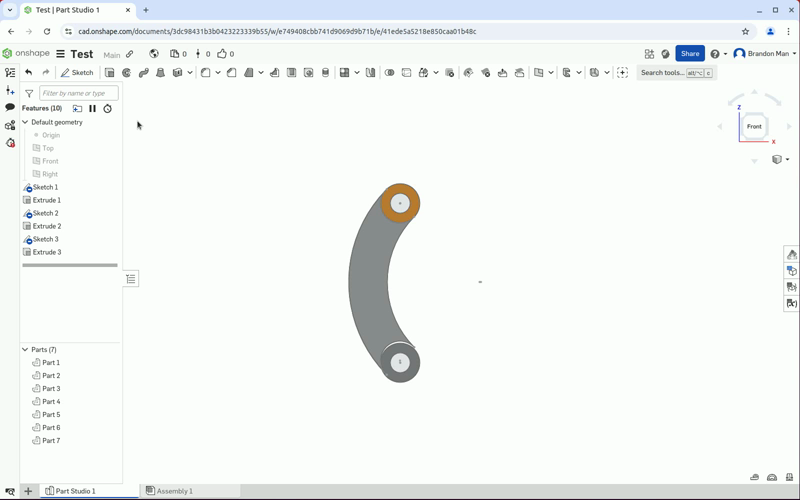
key(shift+7)
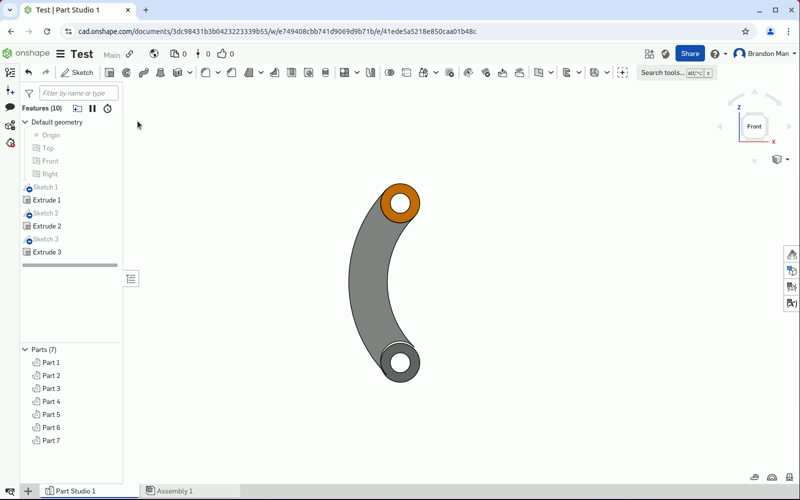
key(left, 2)
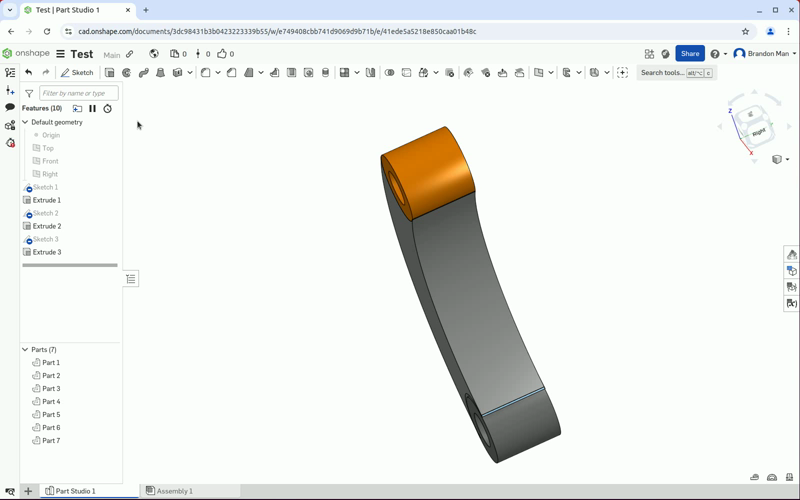
key(down, 2)
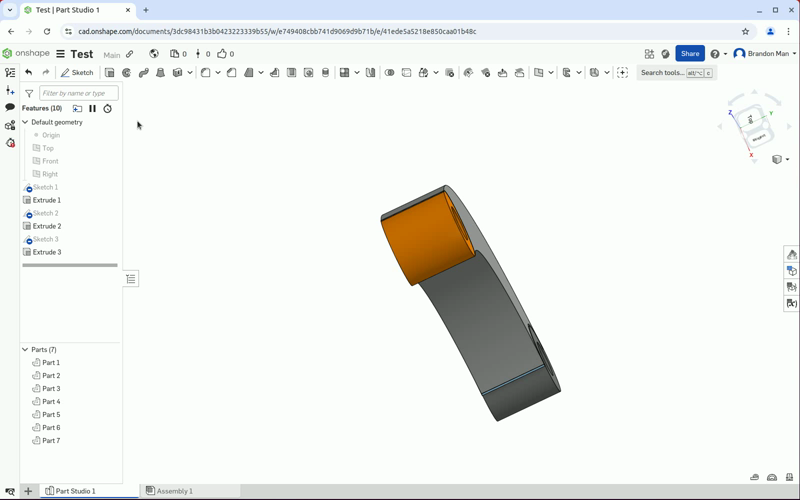
key(up, 2)
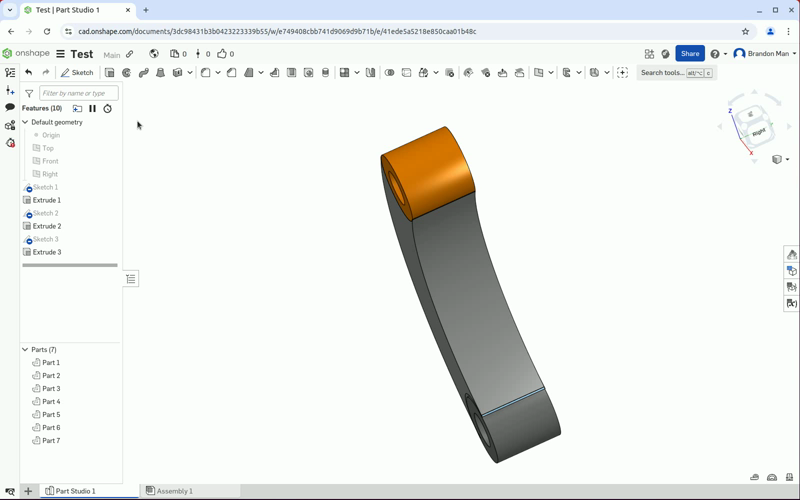
key(right, 2)
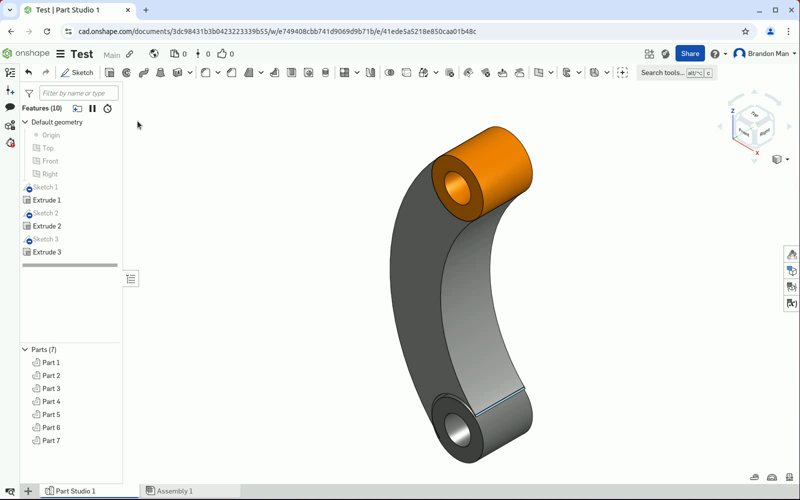
mouse_move(73, 189)
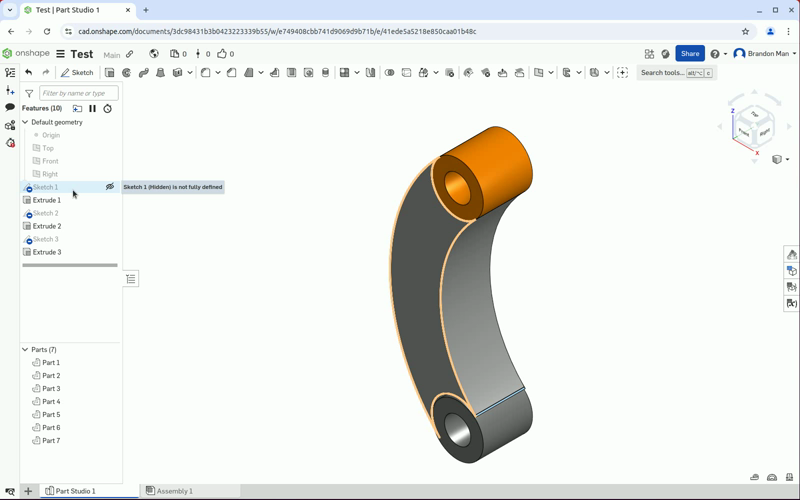
click(73, 189)